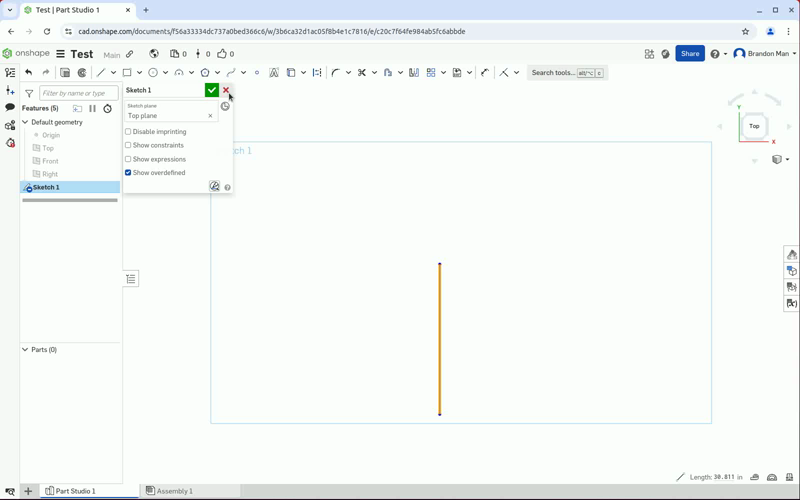
key(shift+h)
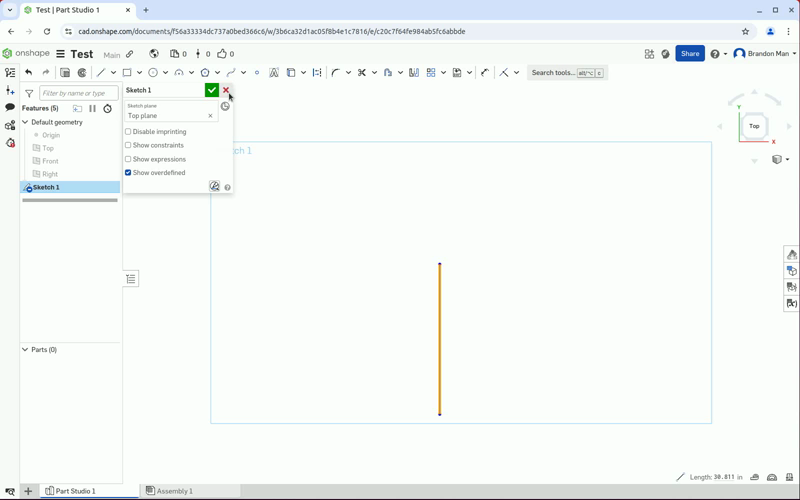
key(shift+s)
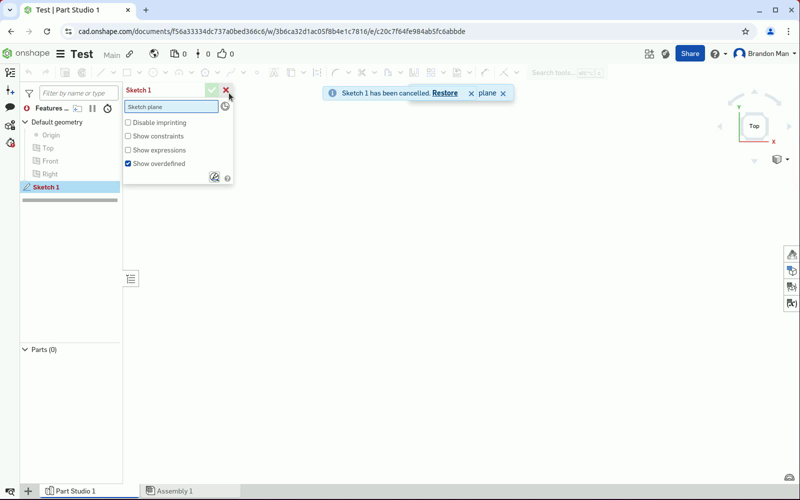
mouse_move(73, 150)
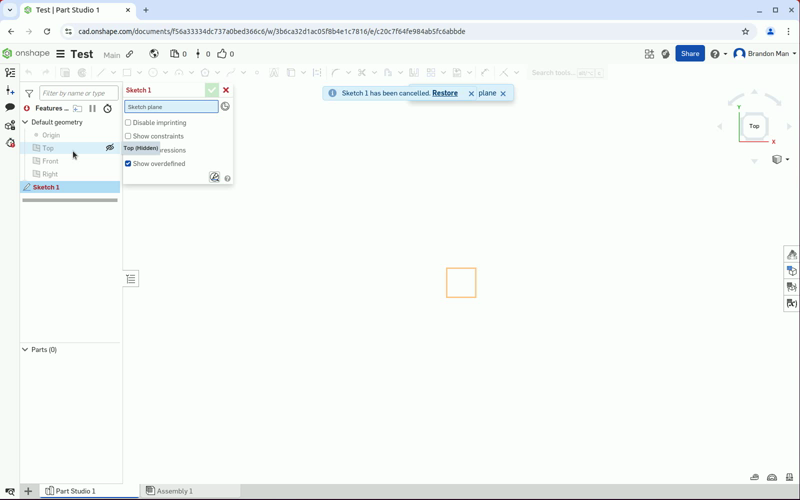
click(73, 150)
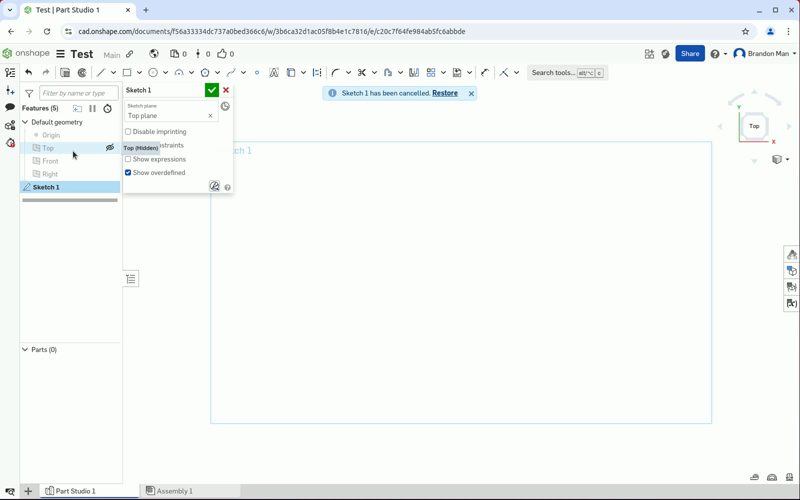
mouse_move(73, 352)
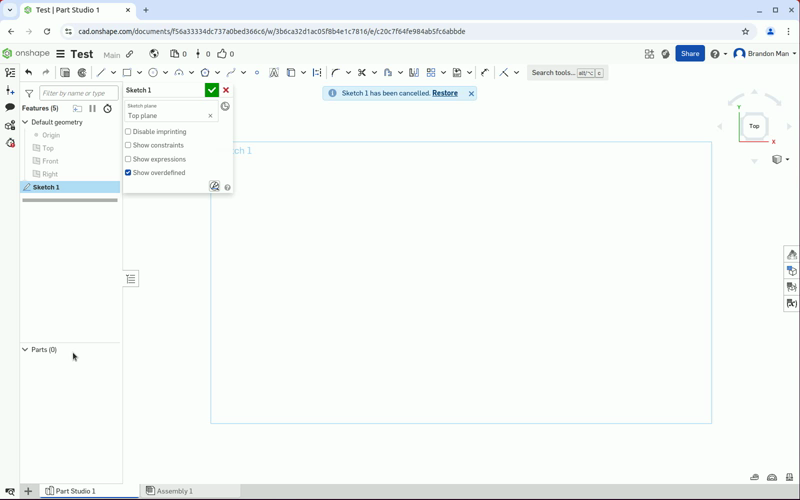
key(y)
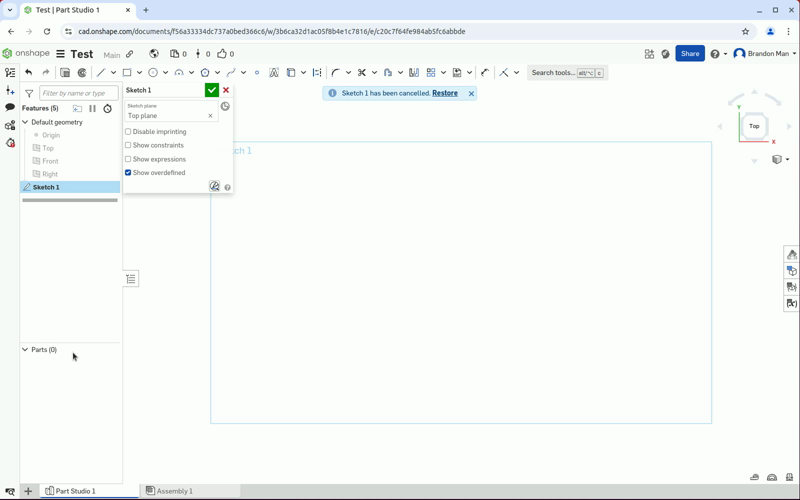
key(l)
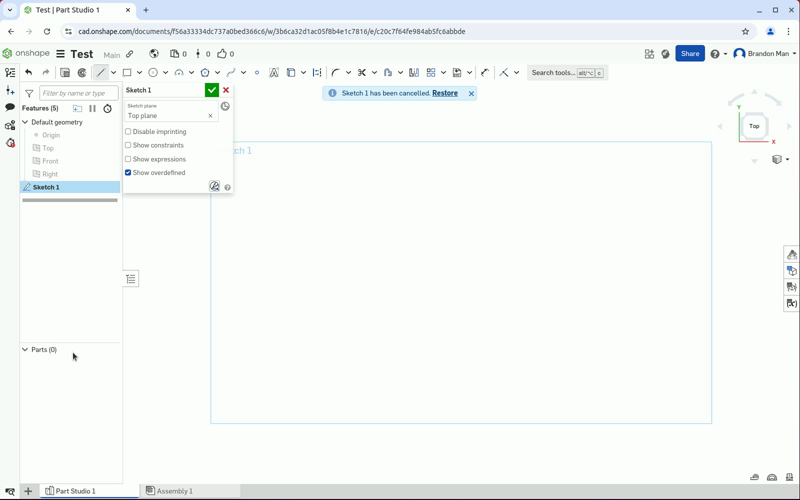
key_down(shift)
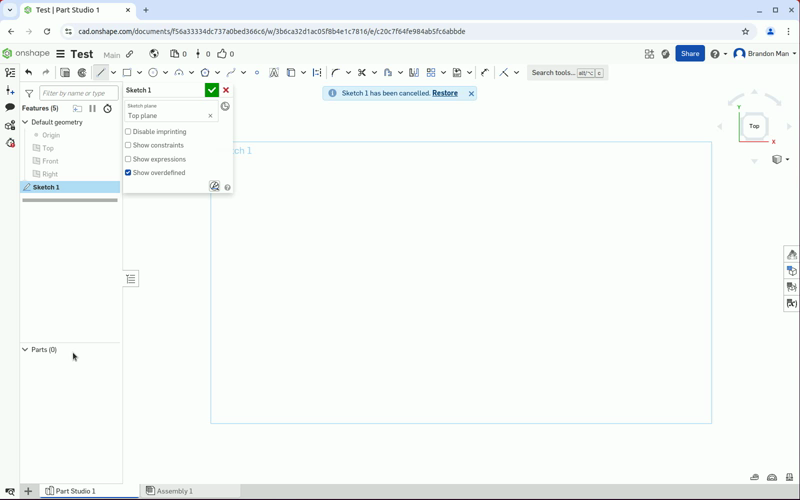
mouse_move(390, 353)
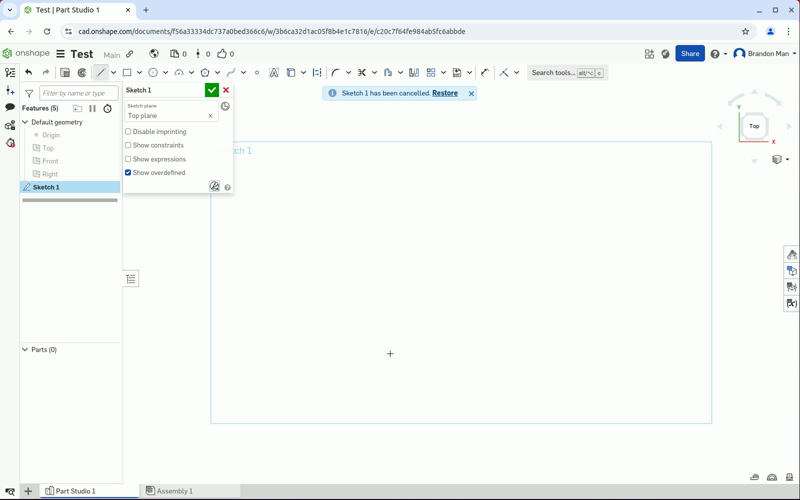
click(390, 353)
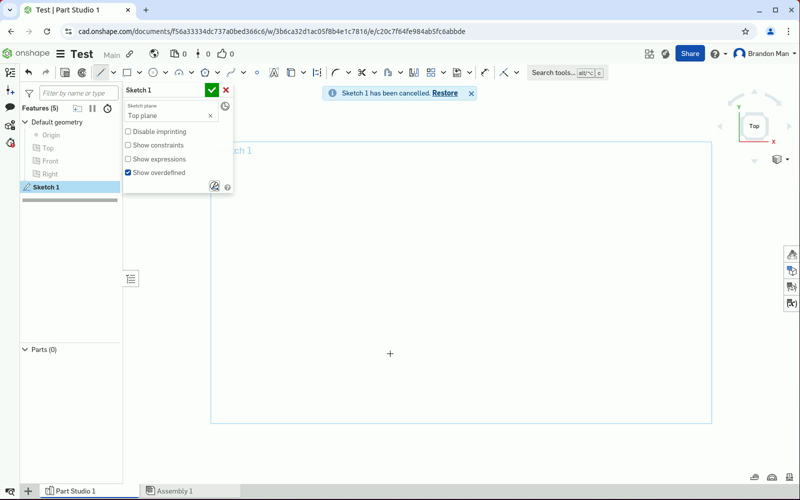
key_up(shift)
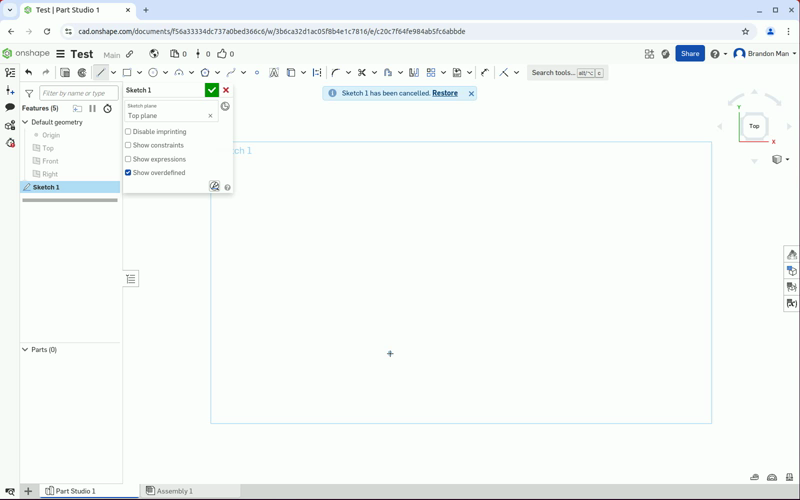
key_down(shift)
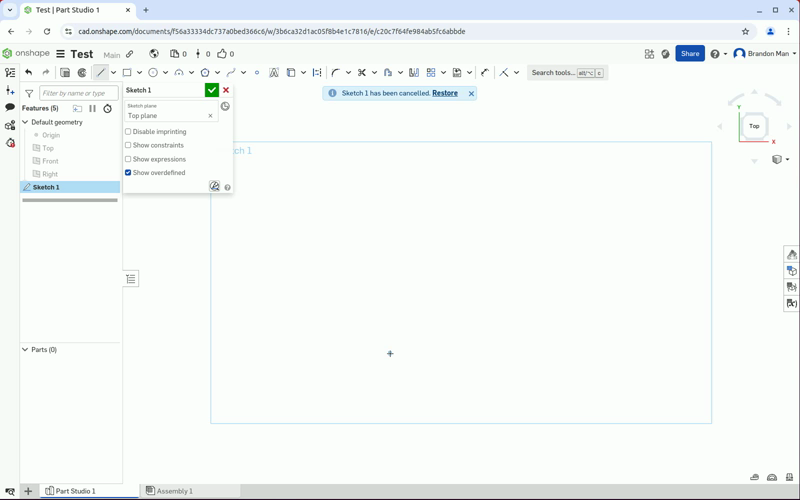
mouse_move(420, 353)
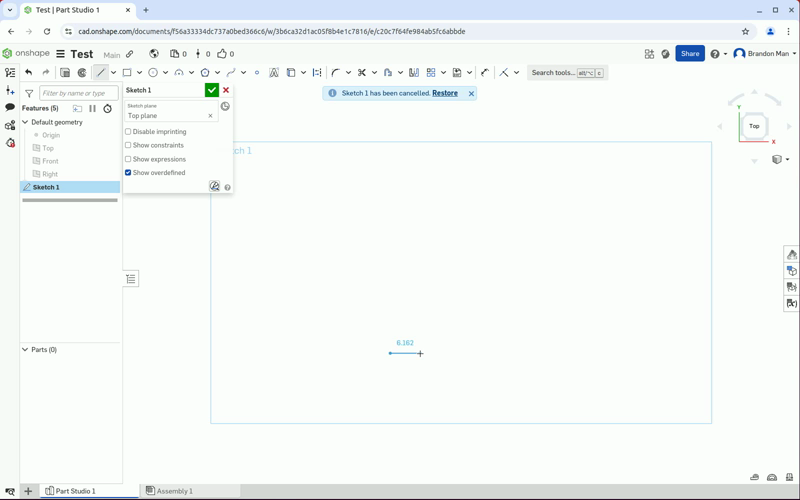
mouse_move(442, 353)
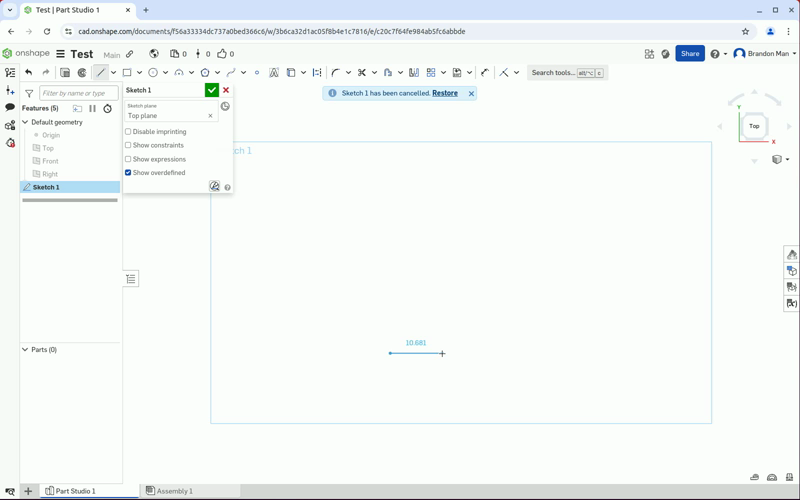
click(442, 353)
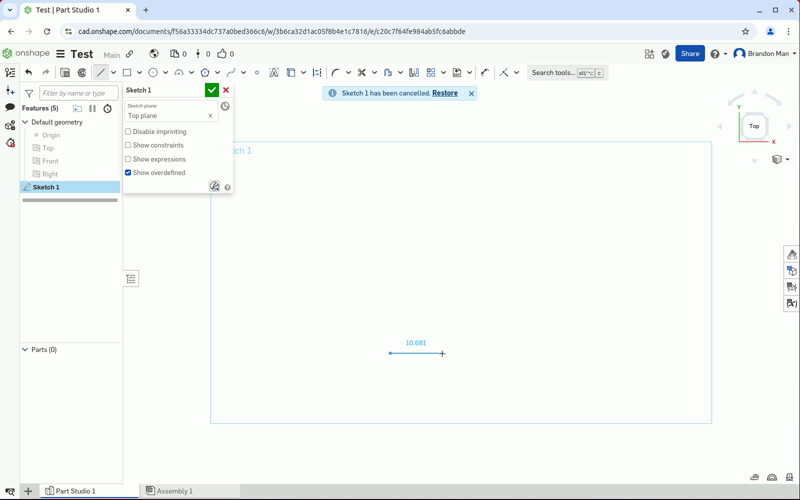
key_up(shift)
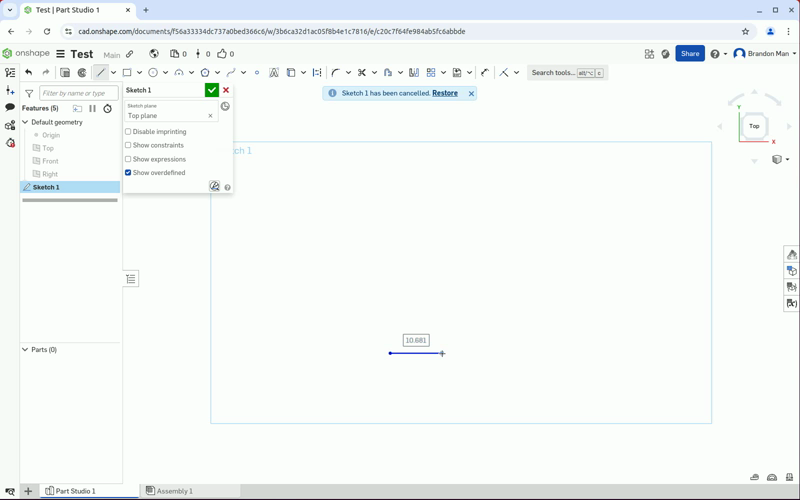
key_down(shift)
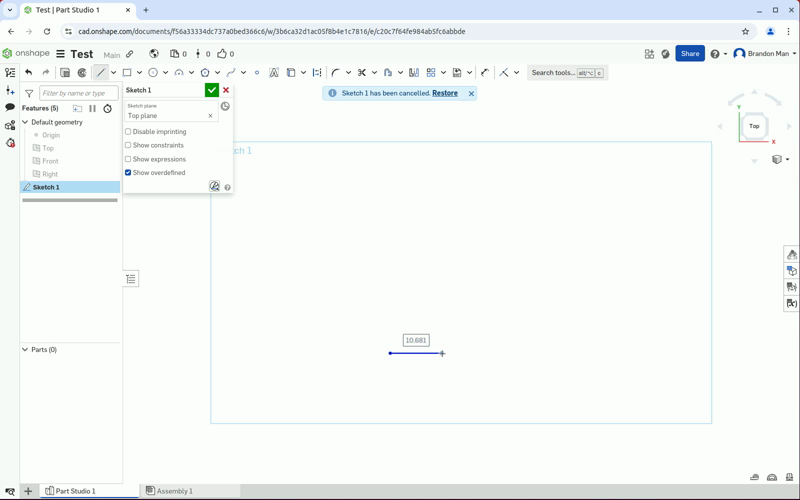
mouse_move(472, 353)
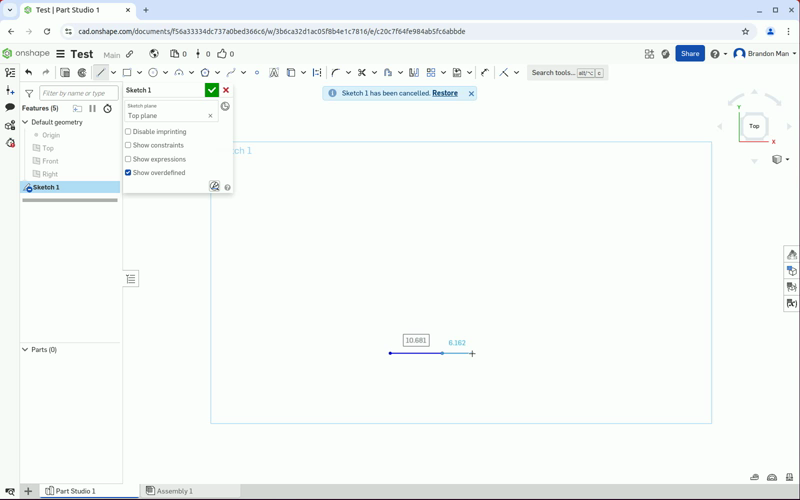
mouse_move(479, 353)
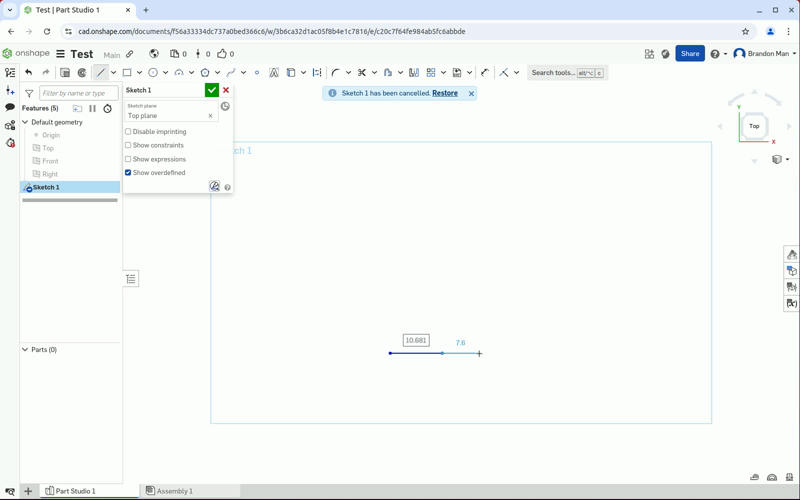
click(479, 353)
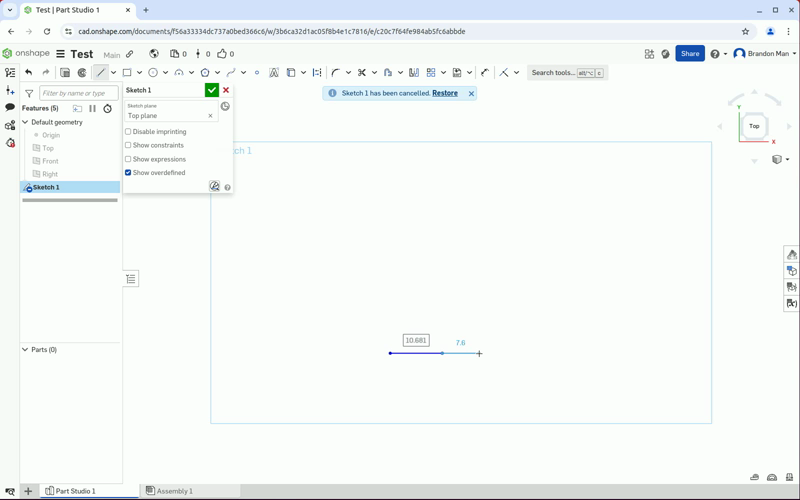
key_up(shift)
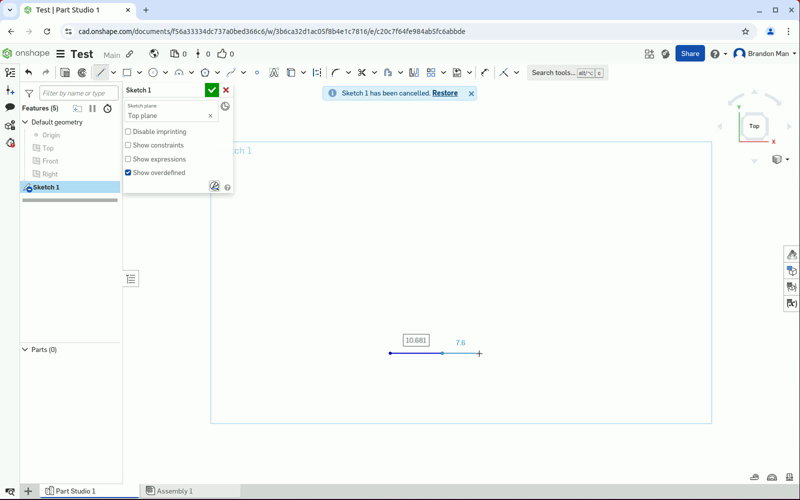
key_down(shift)
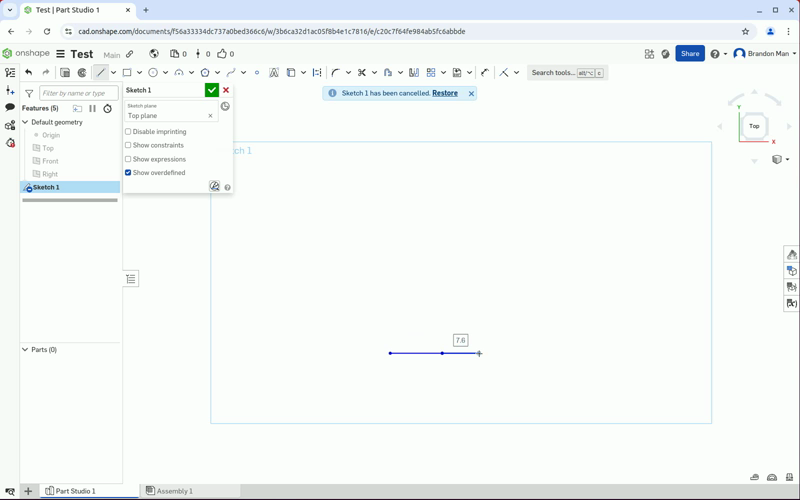
mouse_move(509, 353)
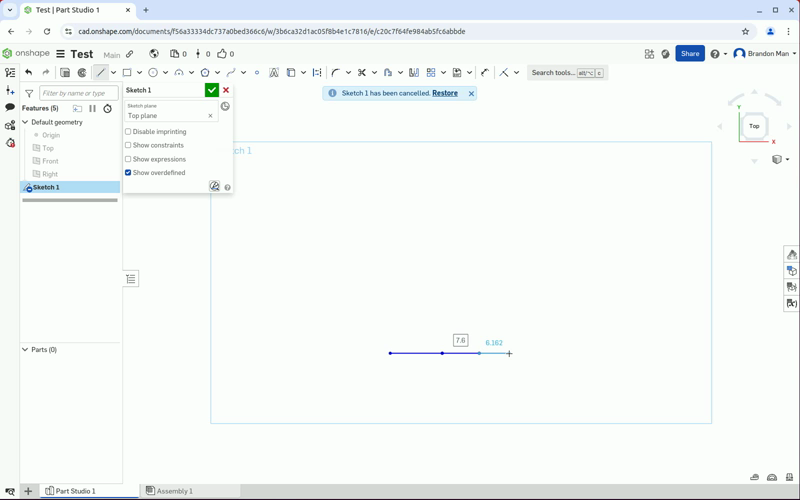
mouse_move(530, 353)
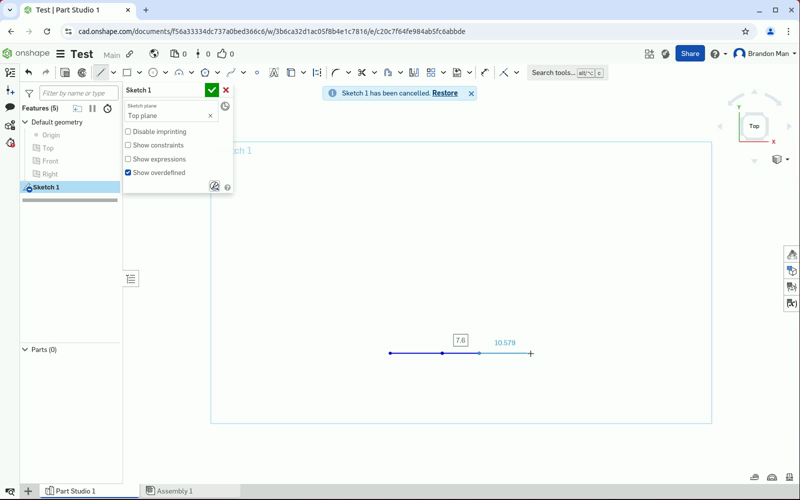
click(530, 353)
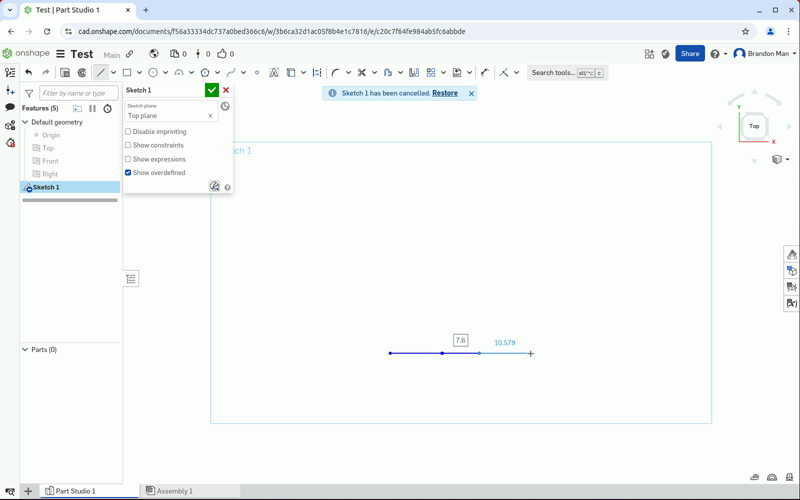
key_up(shift)
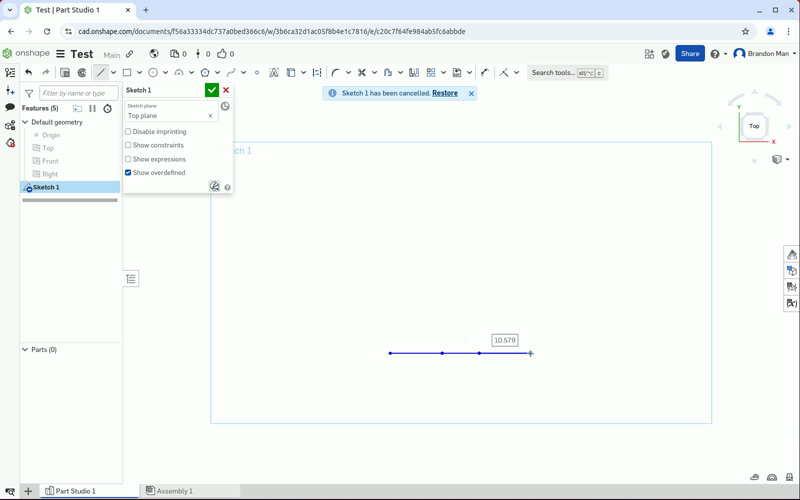
key_down(shift)
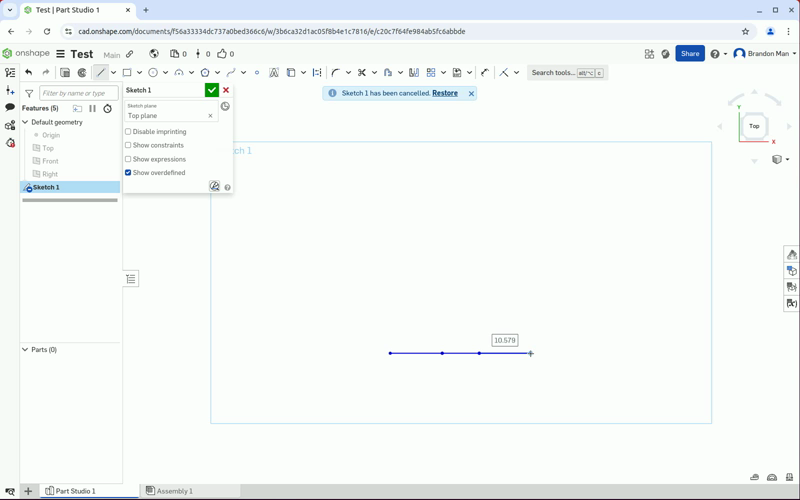
mouse_move(530, 213)
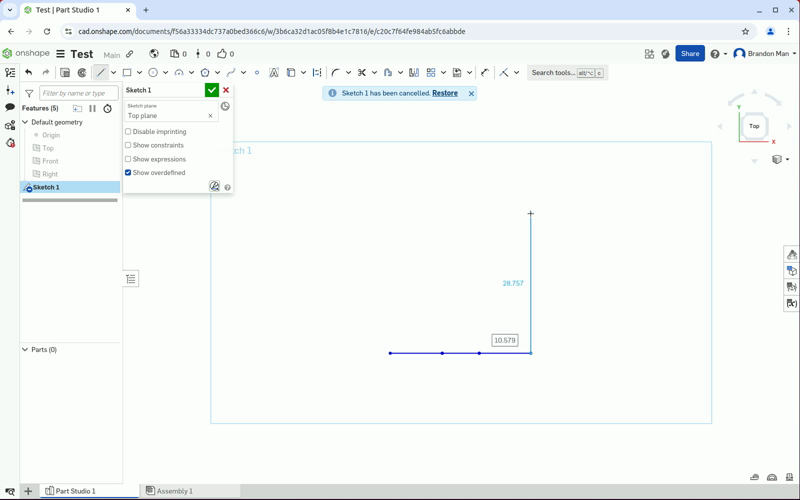
click(530, 213)
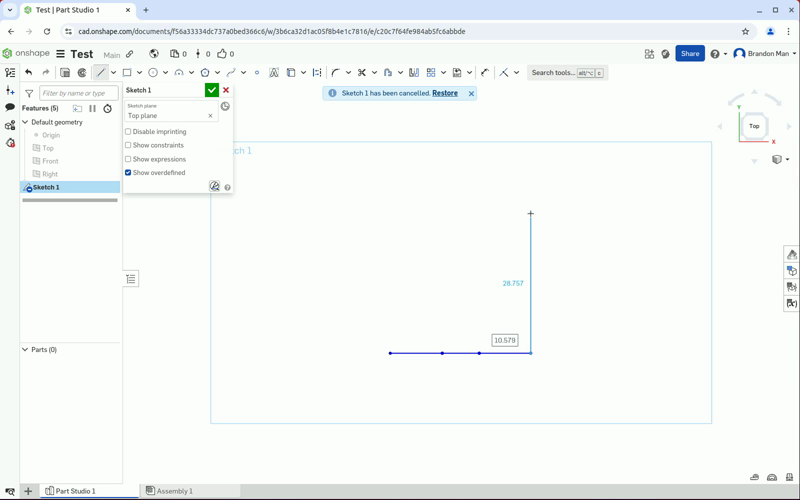
key_up(shift)
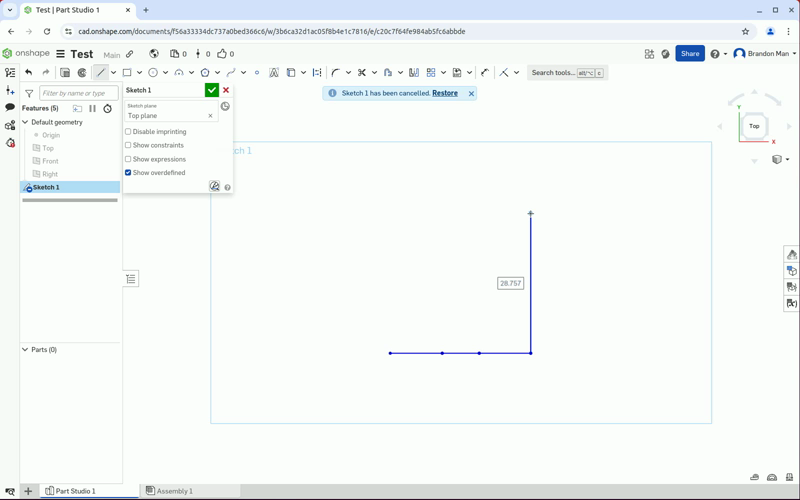
key_down(shift)
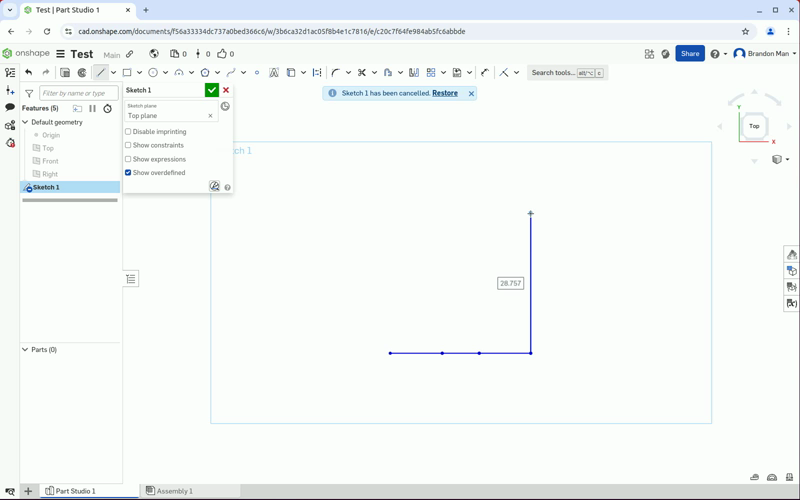
mouse_move(390, 213)
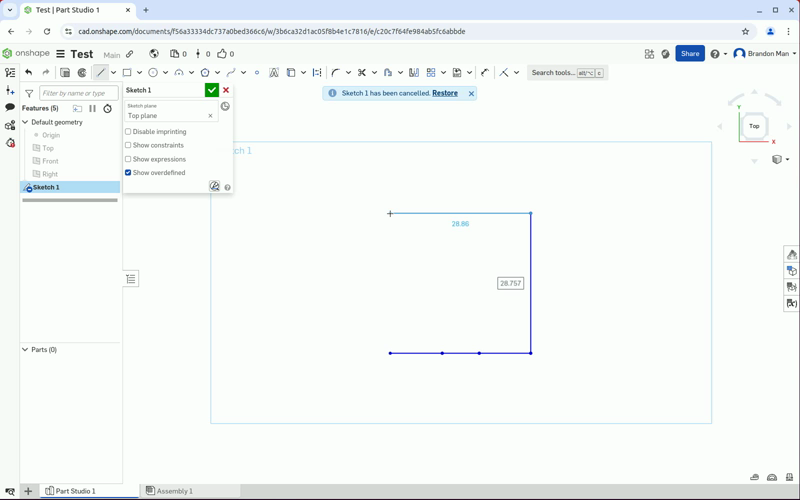
click(390, 213)
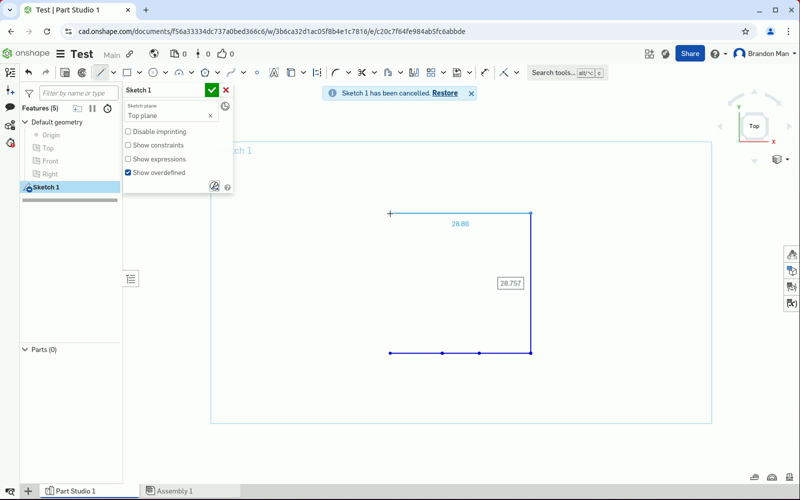
key_up(shift)
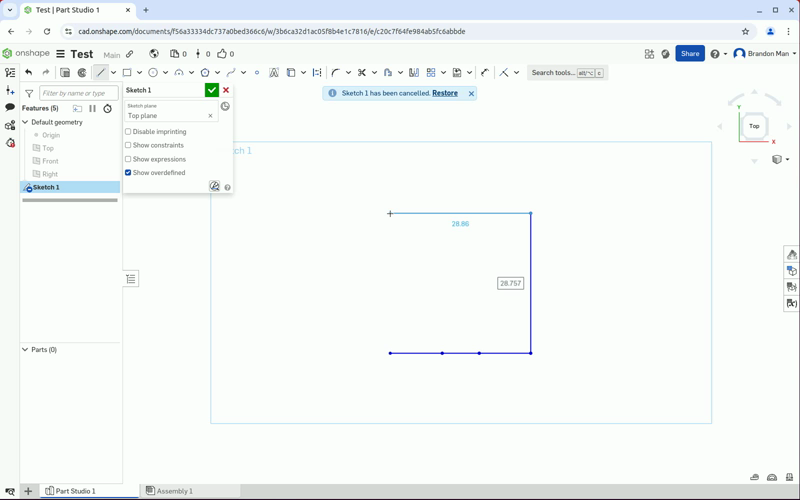
key_down(shift)
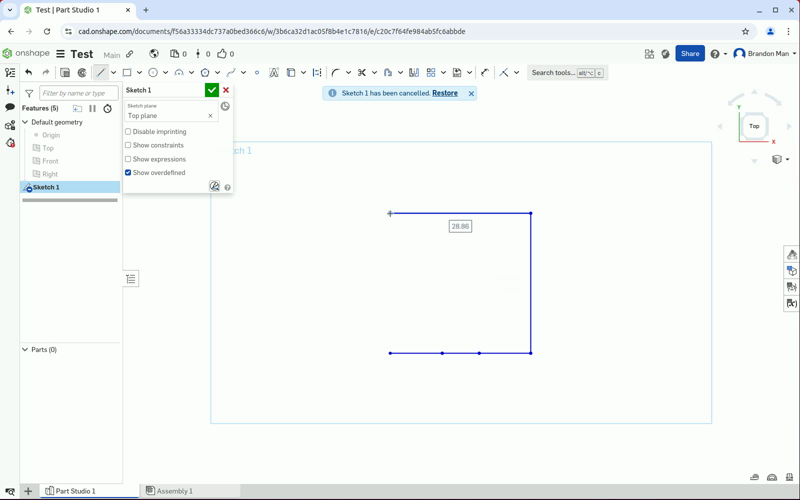
mouse_move(390, 353)
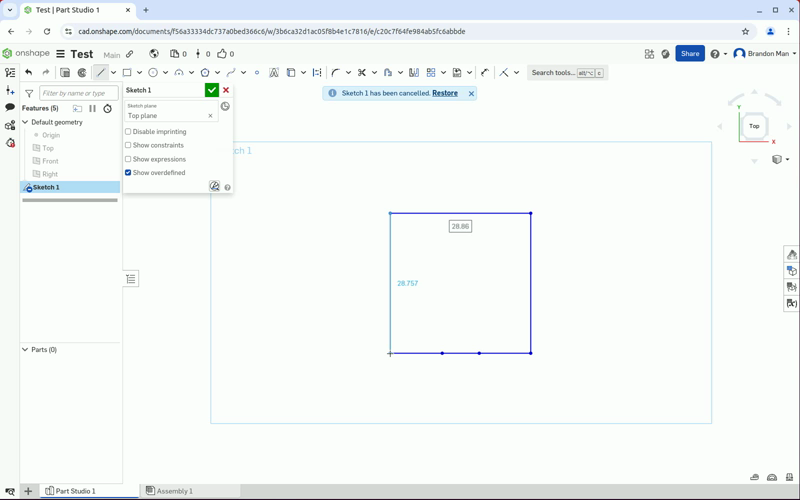
key_up(shift)
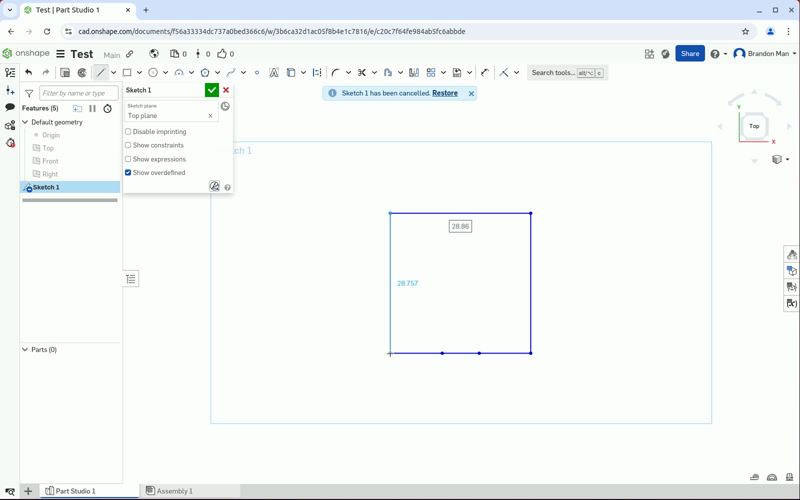
click(390, 353)
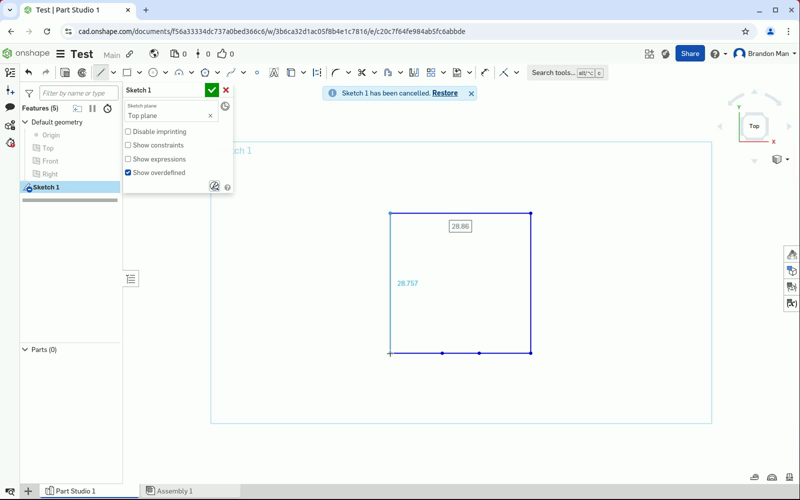
key(esc)
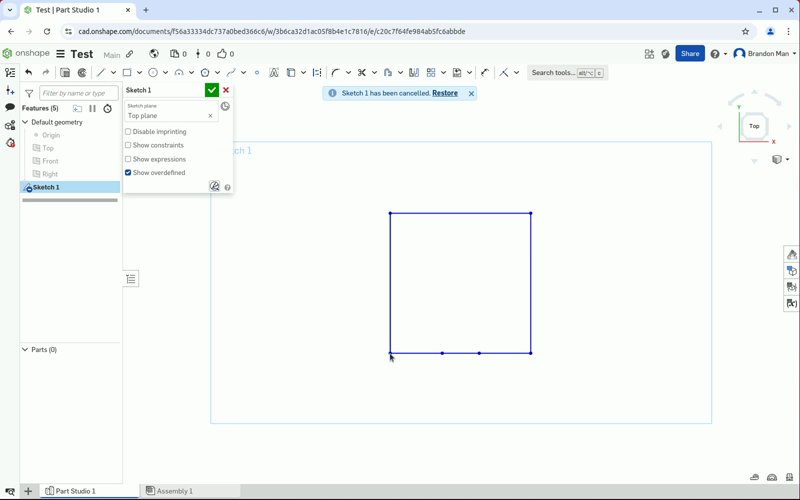
mouse_move(462, 274)
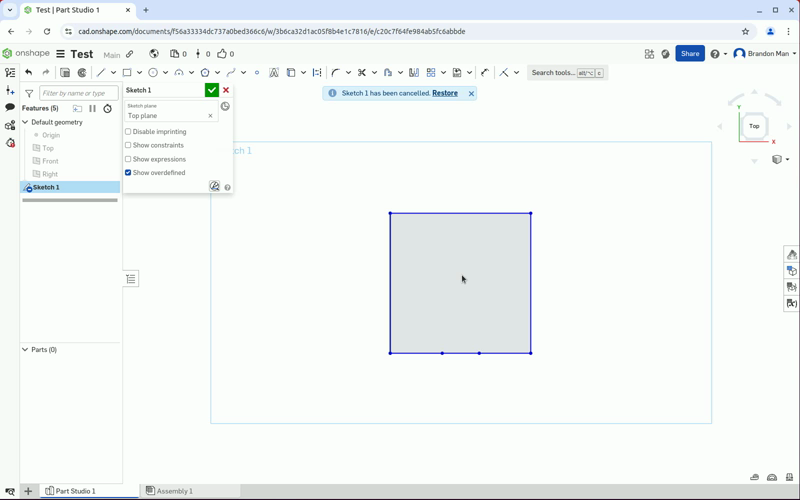
click(462, 274)
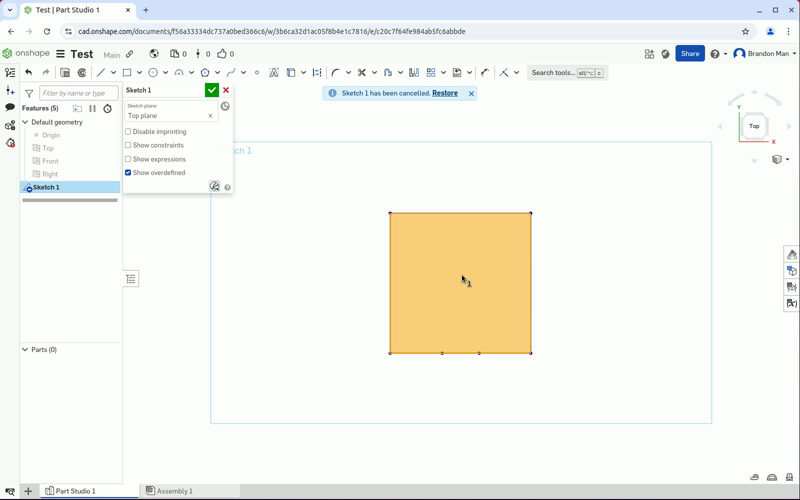
mouse_move(73, 352)
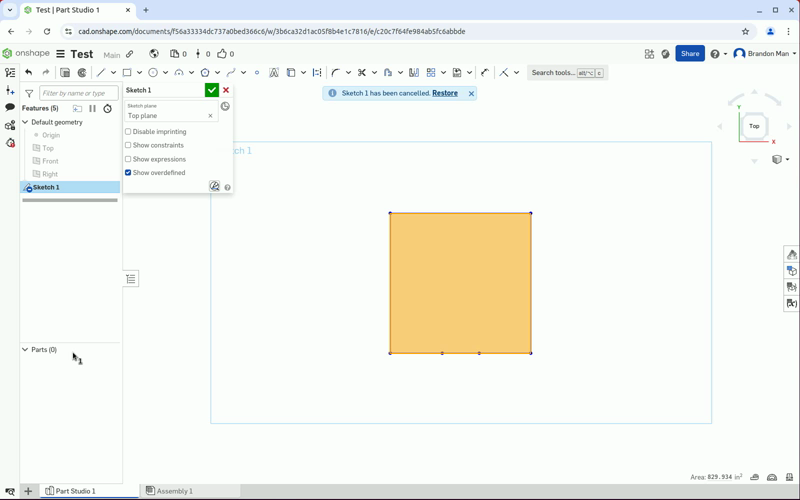
key(shift+y)
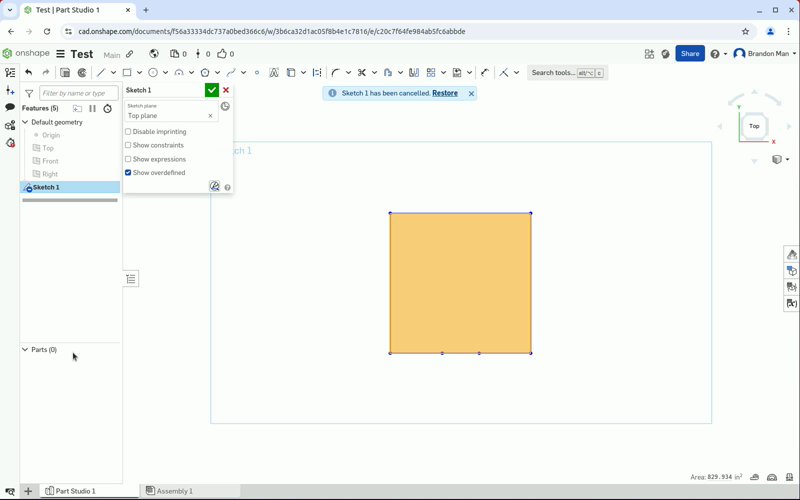
key(shift+e)
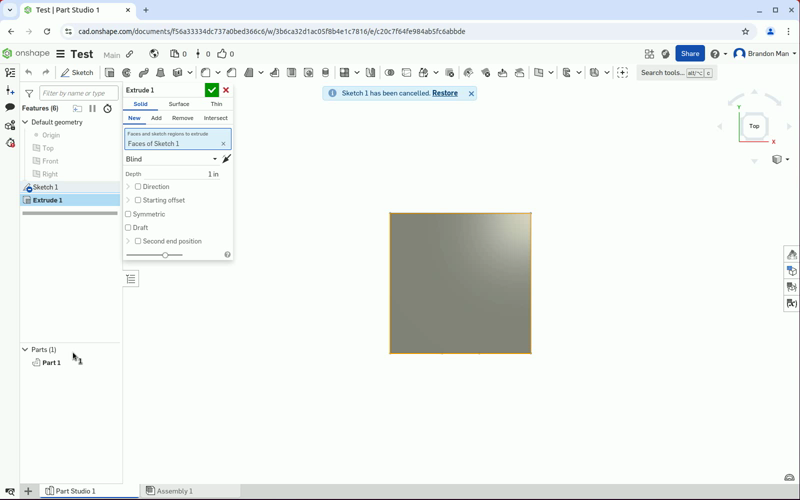
mouse_move(143, 106)
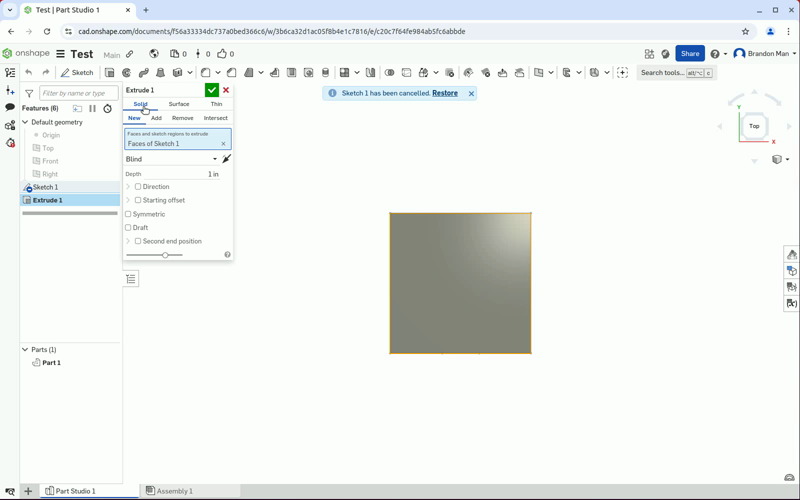
click(143, 106)
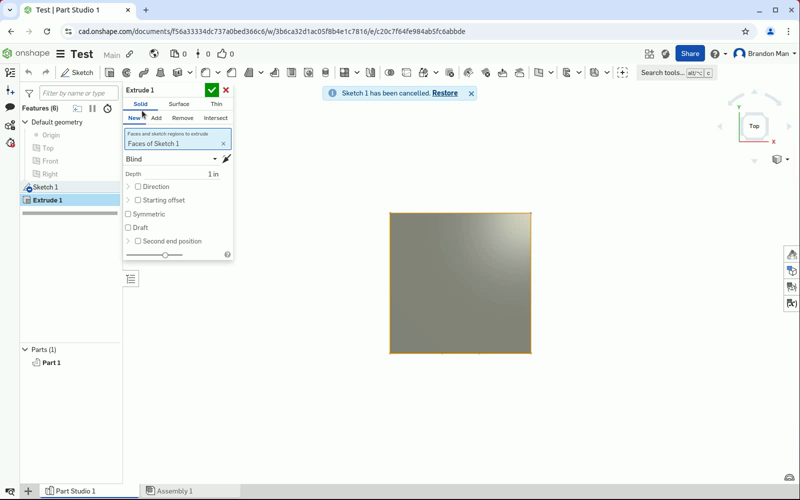
mouse_move(137, 120)
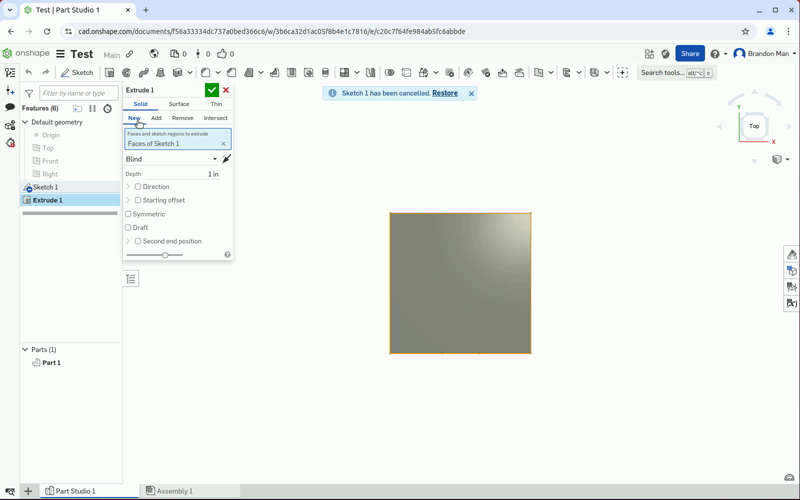
click(137, 120)
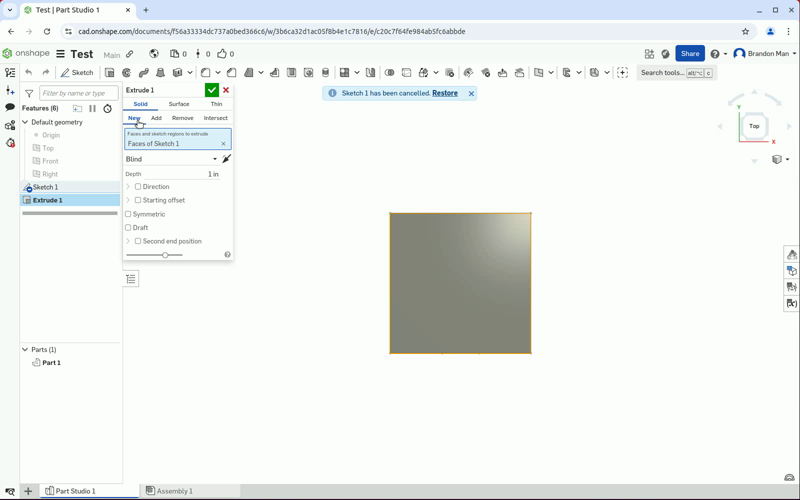
key(tab, 4)
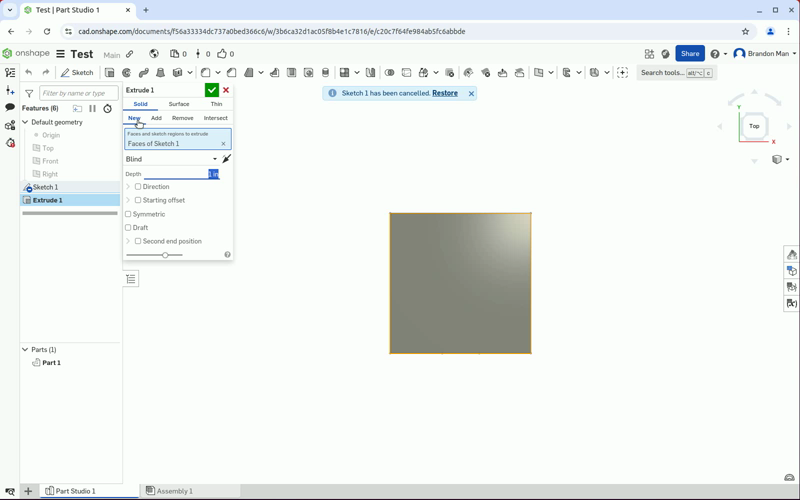
text(7.703)
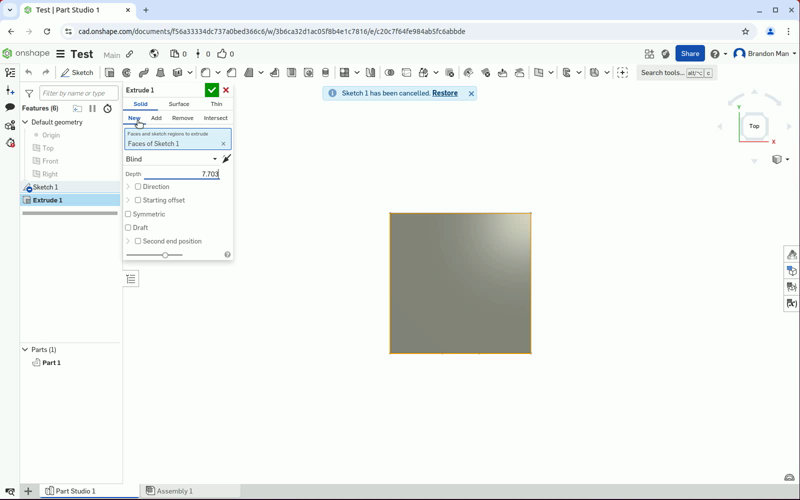
key(enter)
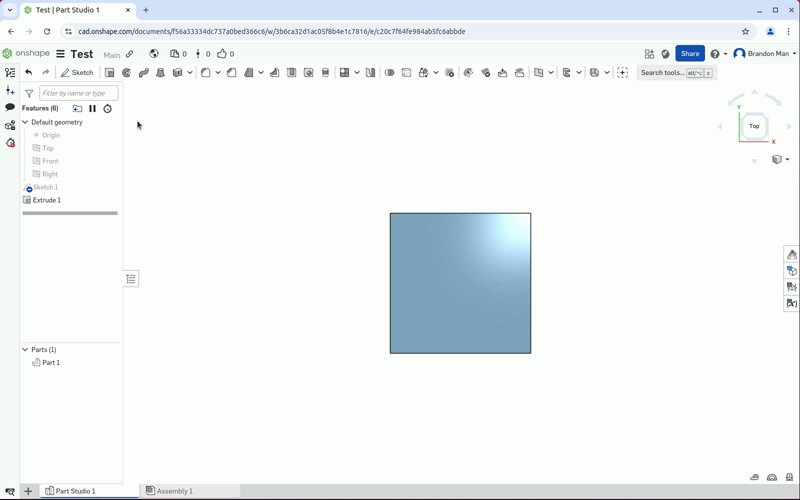
key(shift+h)
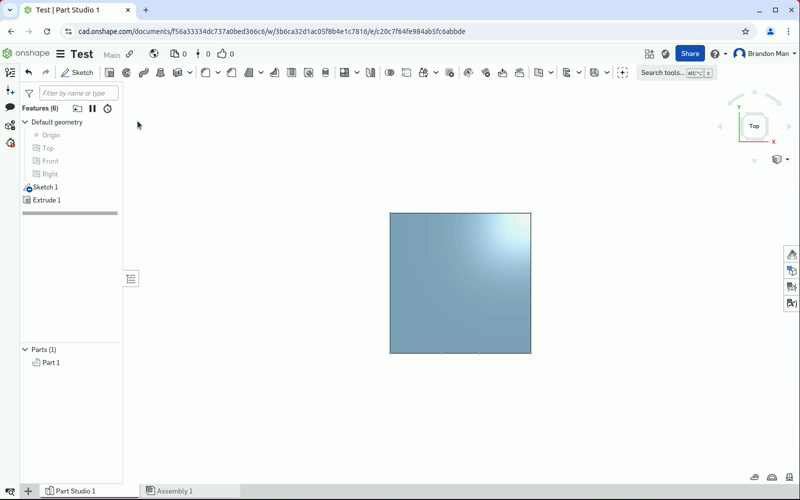
key(shift+h)
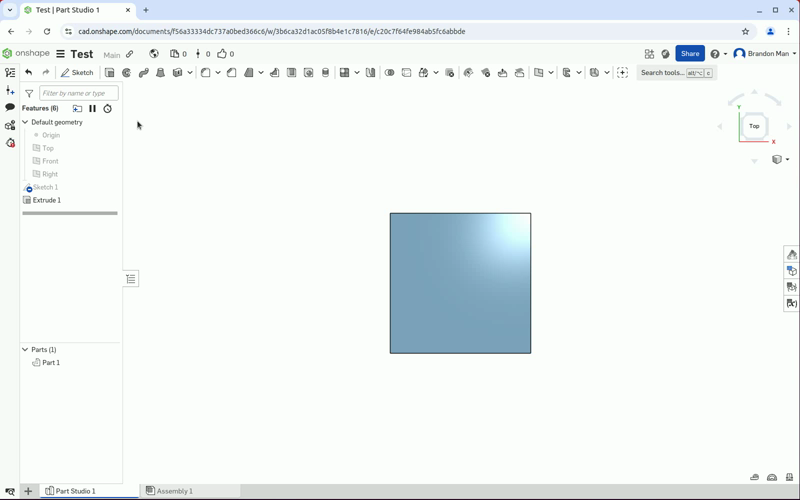
mouse_move(73, 189)
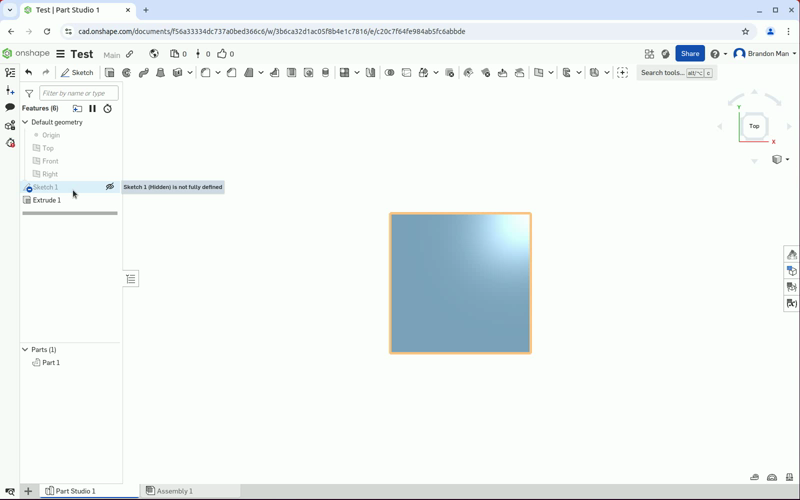
click(73, 189)
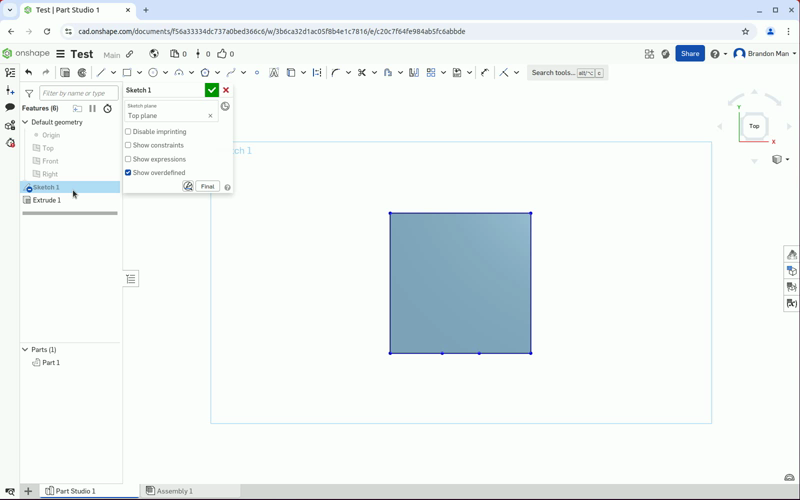
mouse_move(229, 92)
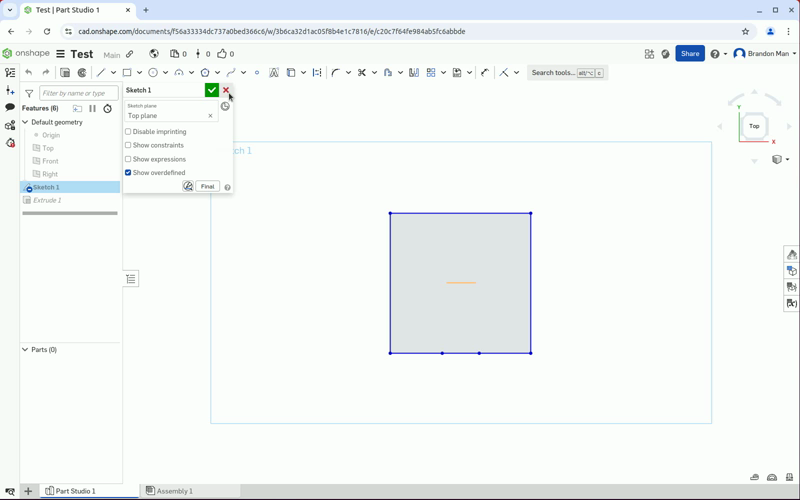
click(229, 92)
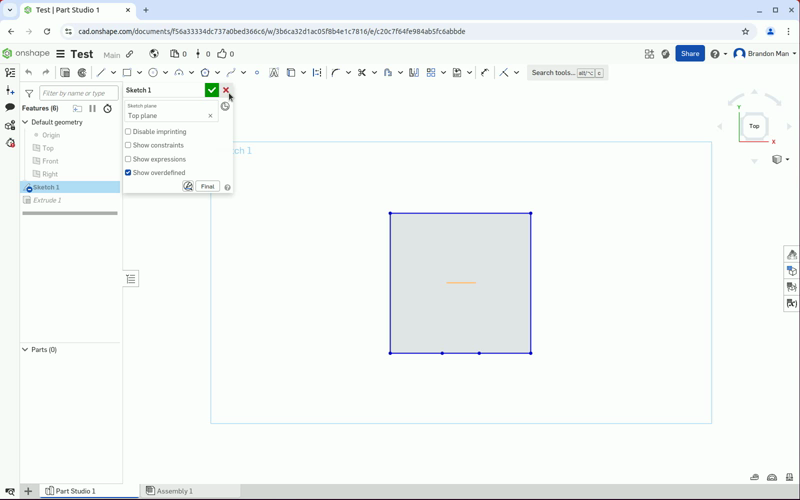
key(shift+s)
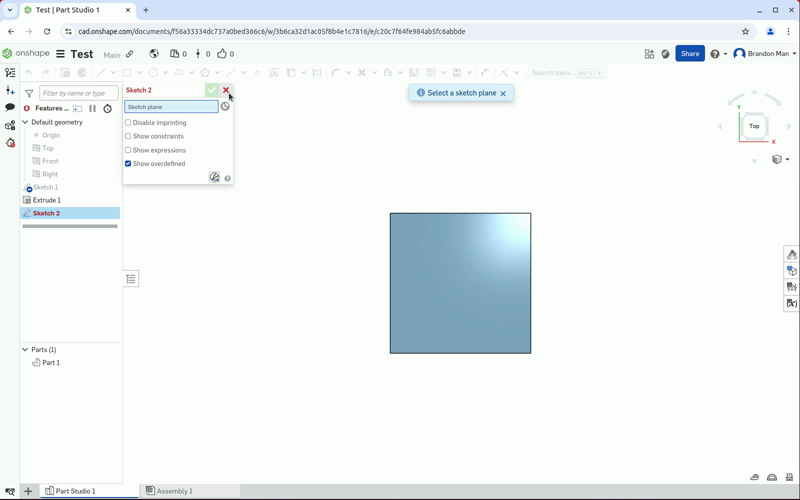
mouse_move(73, 150)
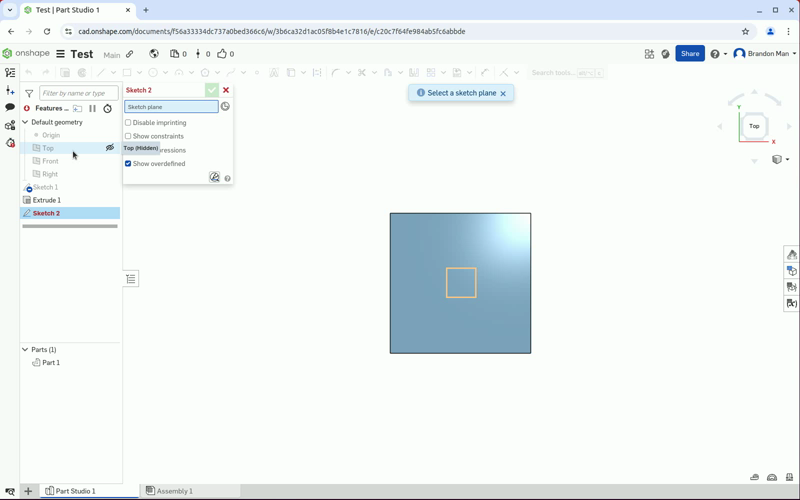
click(73, 150)
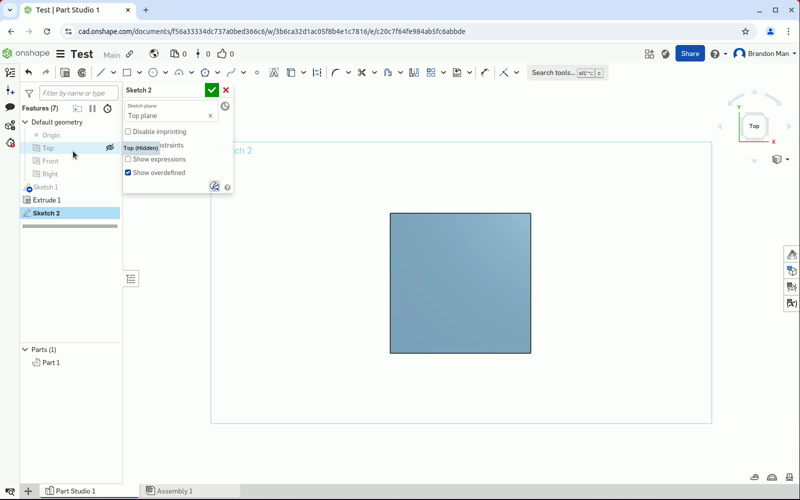
mouse_move(73, 352)
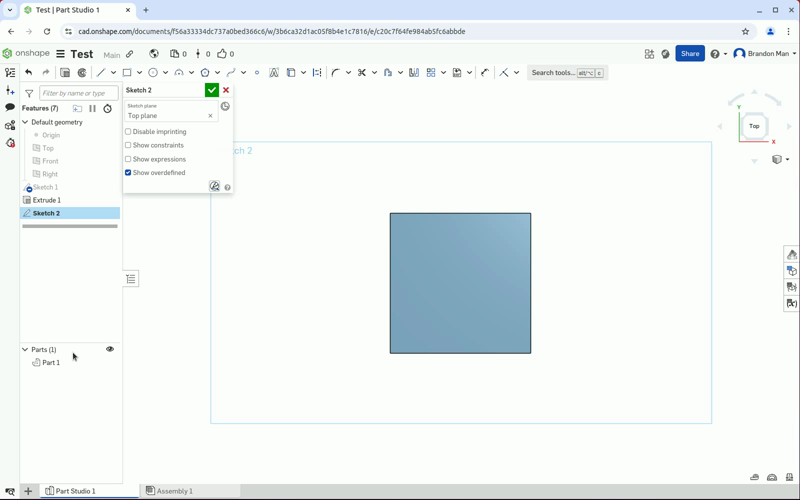
key(y)
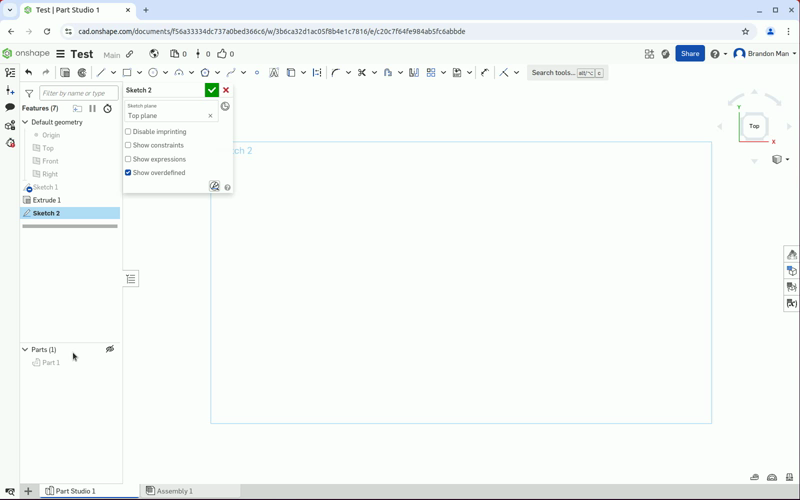
key(a)
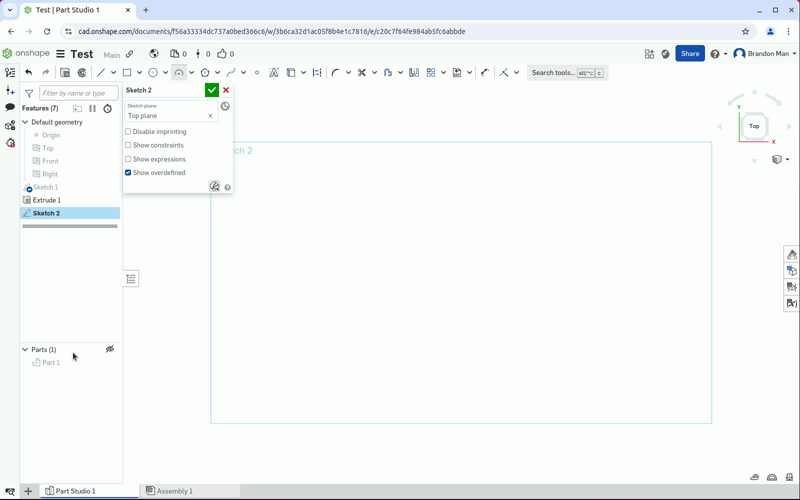
key_down(shift)
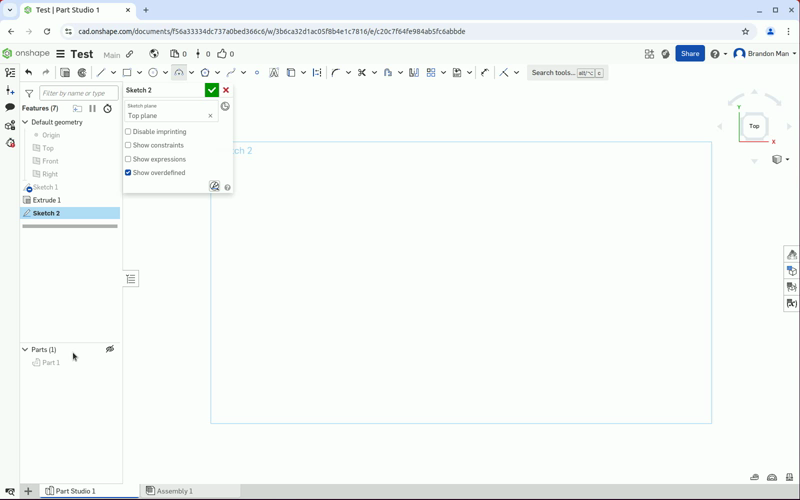
mouse_move(423, 376)
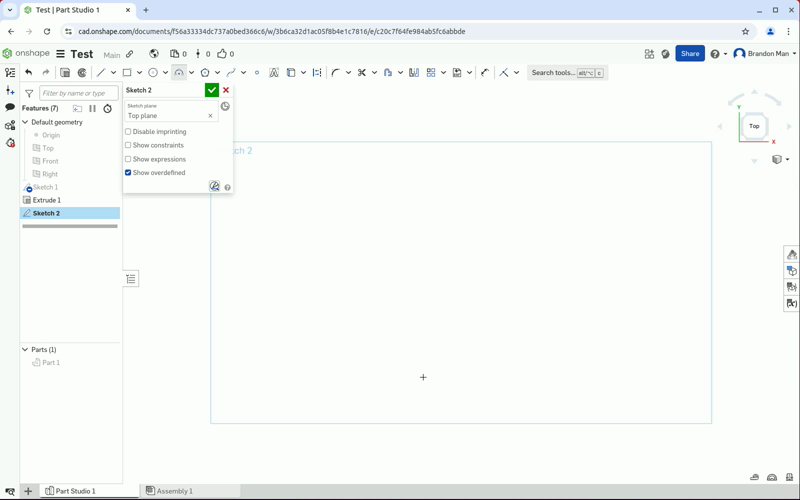
click(423, 376)
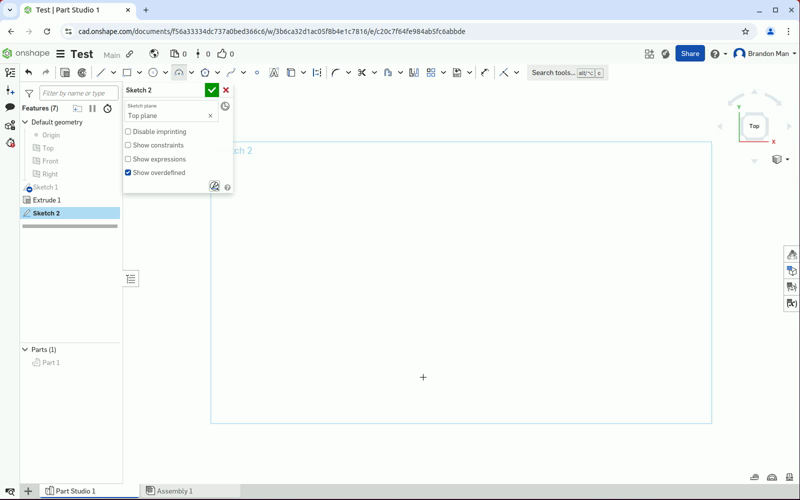
key_up(shift)
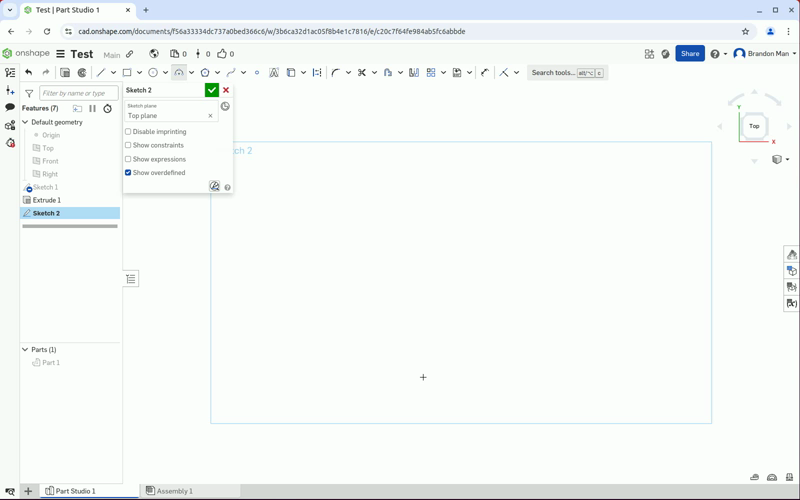
key_down(shift)
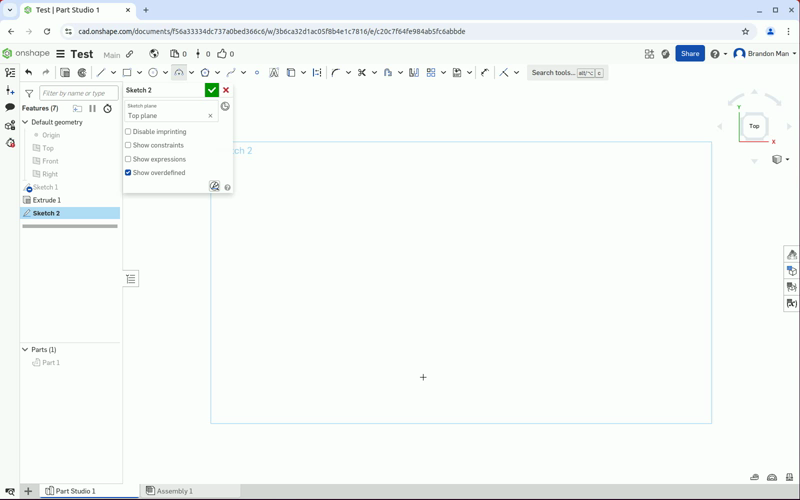
mouse_move(498, 376)
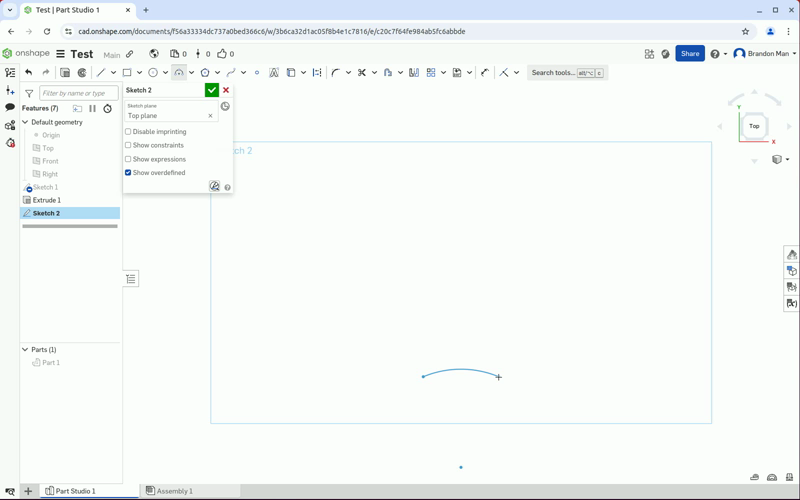
click(498, 376)
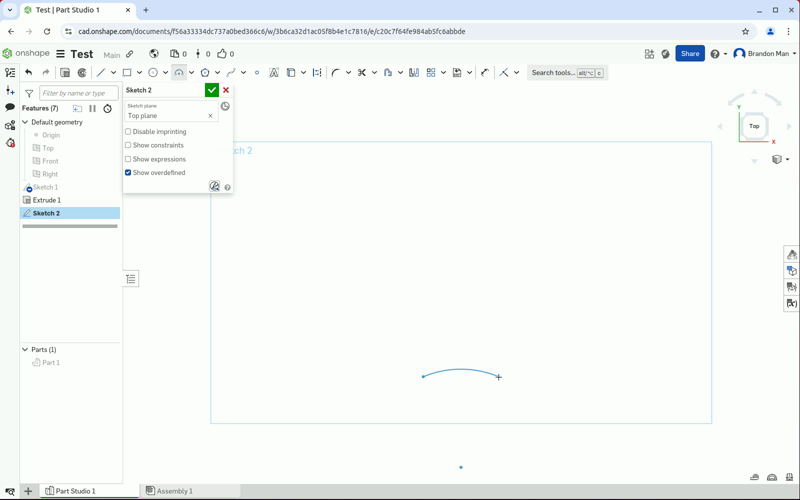
mouse_move(461, 395)
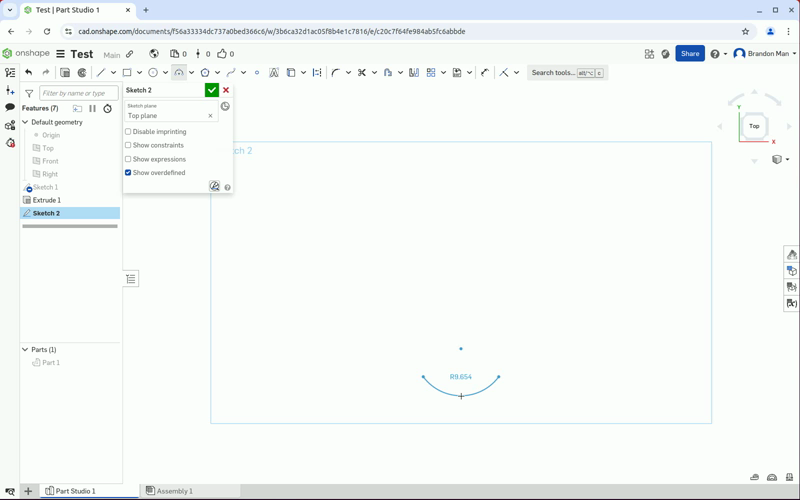
click(461, 395)
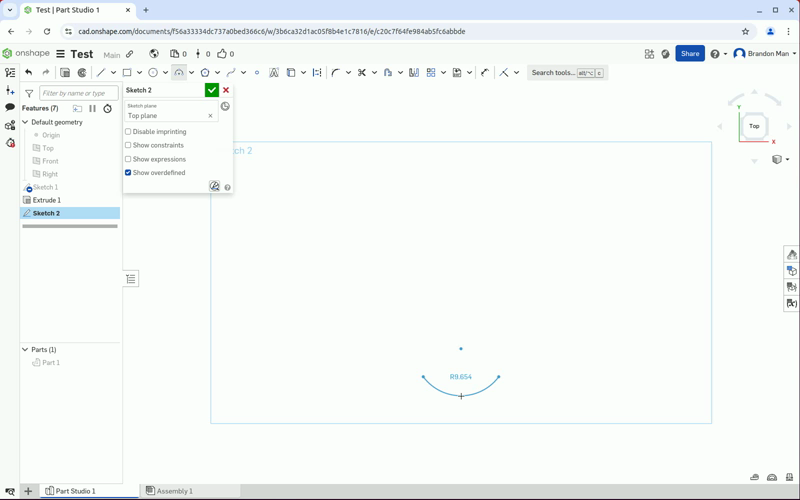
key_up(shift)
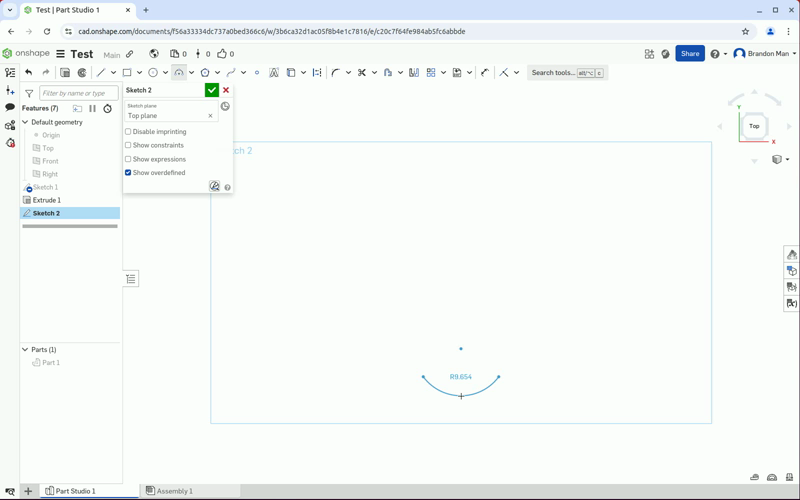
key(esc)
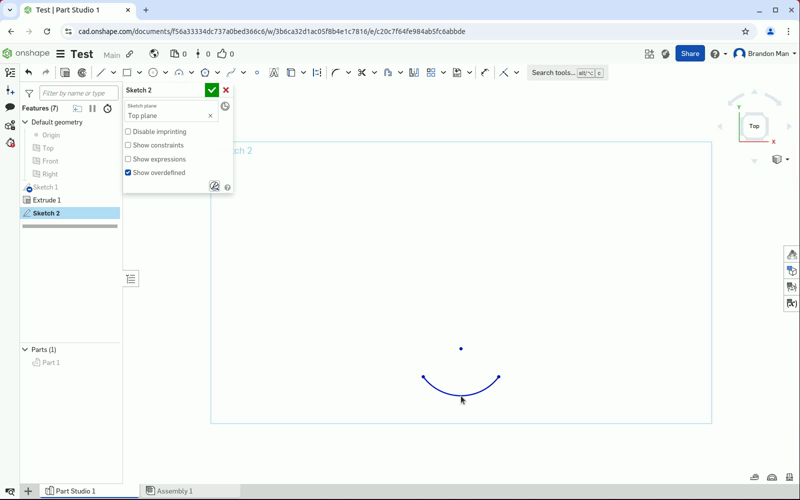
key(l)
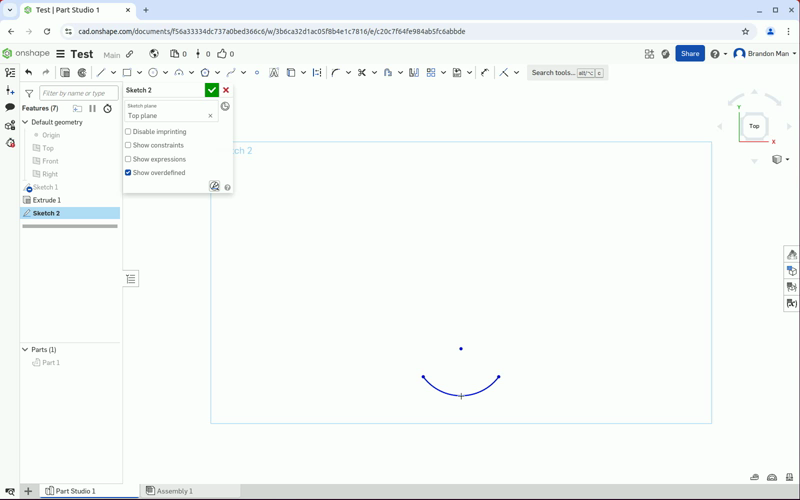
mouse_move(498, 376)
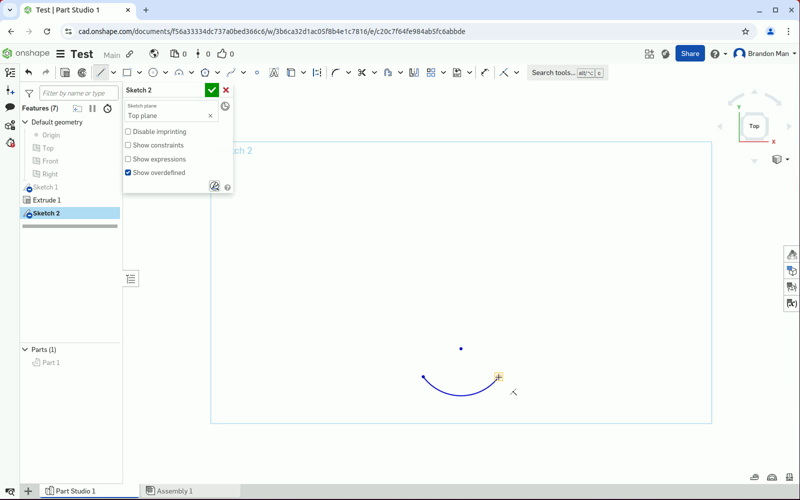
click(498, 376)
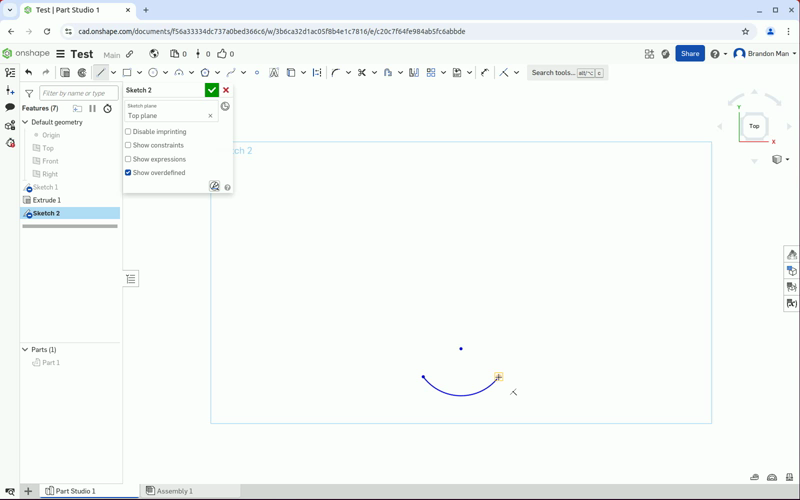
key_down(shift)
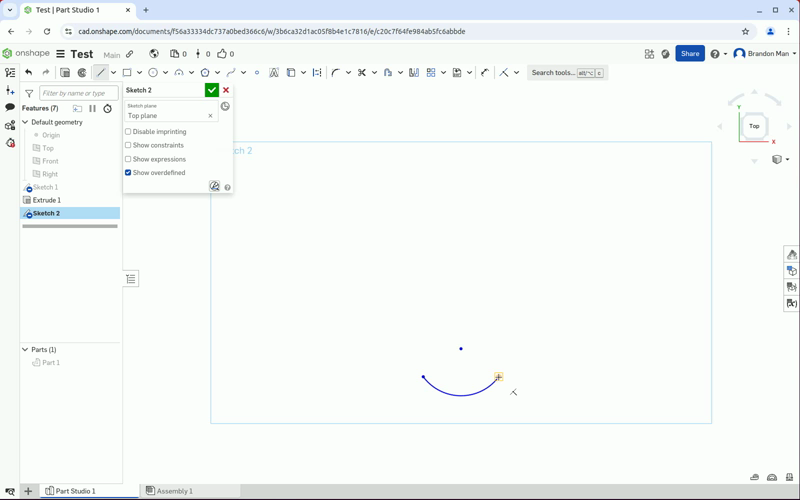
mouse_move(528, 376)
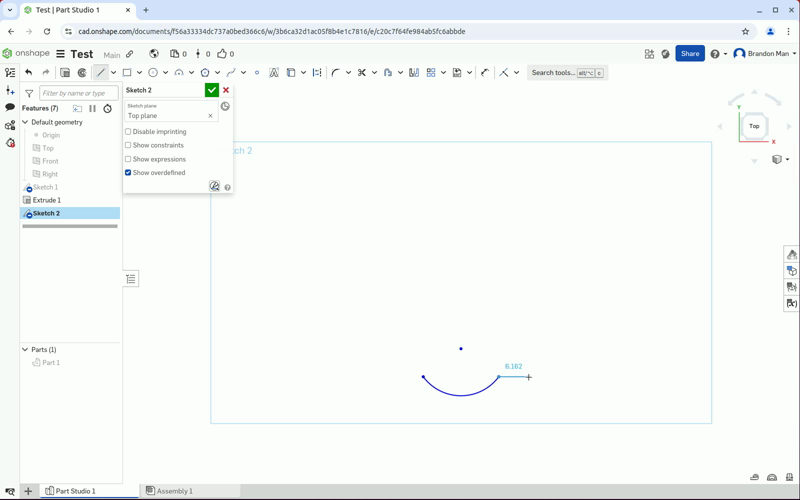
mouse_move(479, 352)
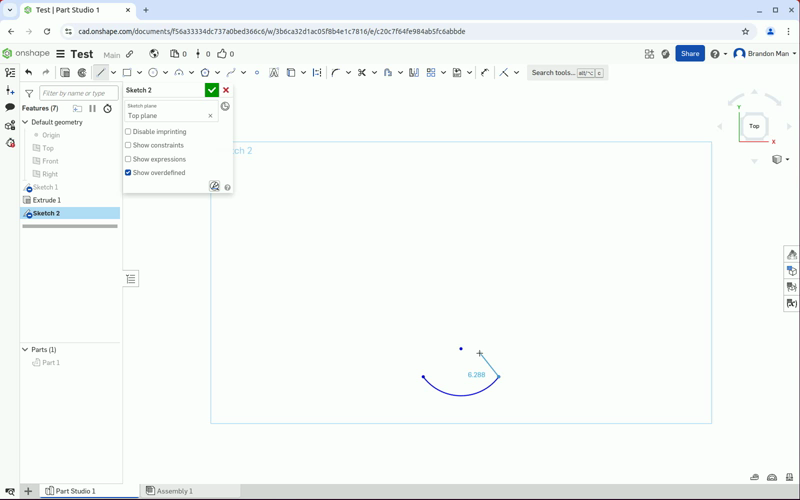
click(479, 352)
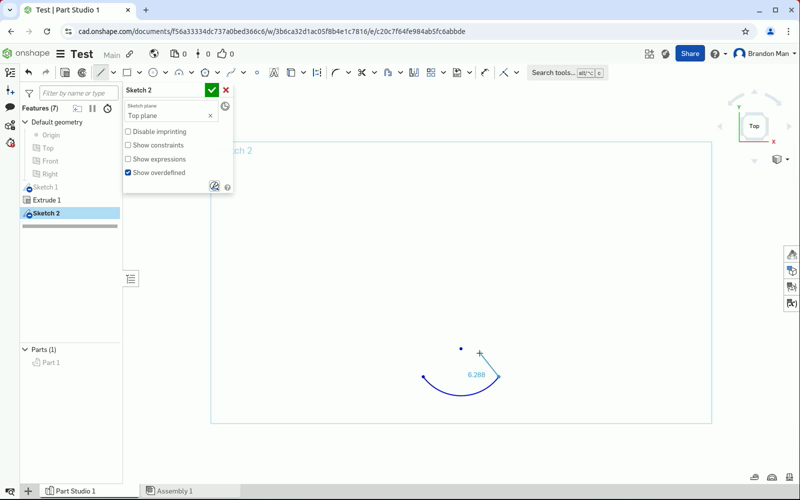
key_up(shift)
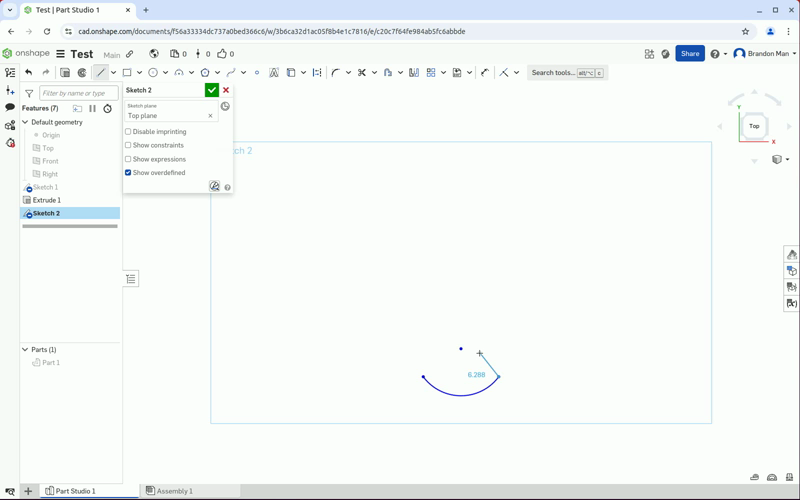
key_down(shift)
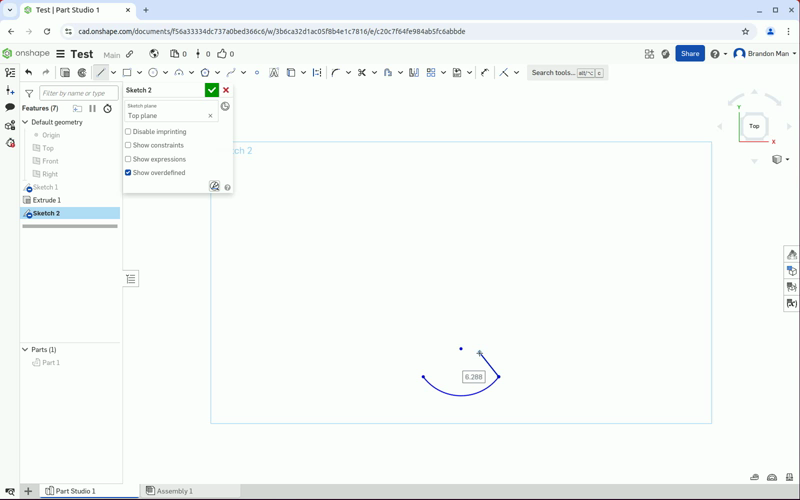
mouse_move(509, 352)
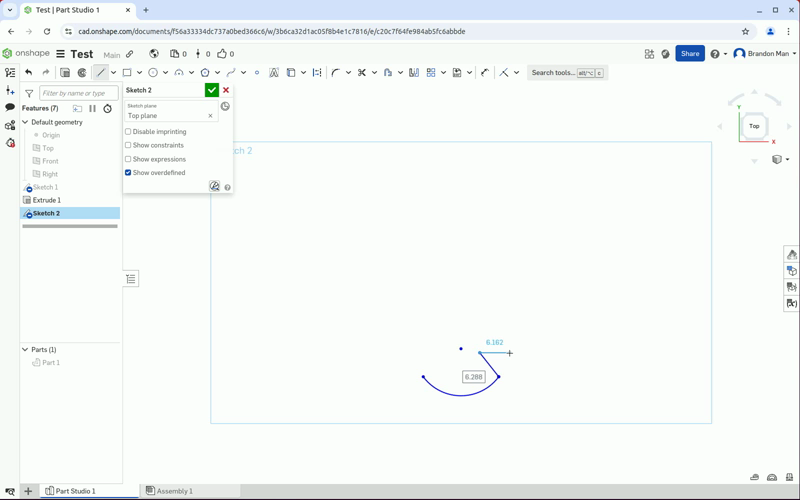
mouse_move(442, 352)
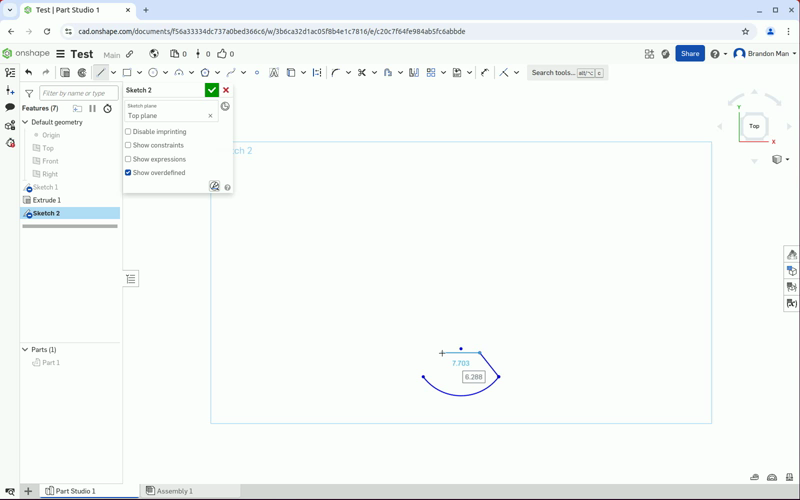
click(442, 352)
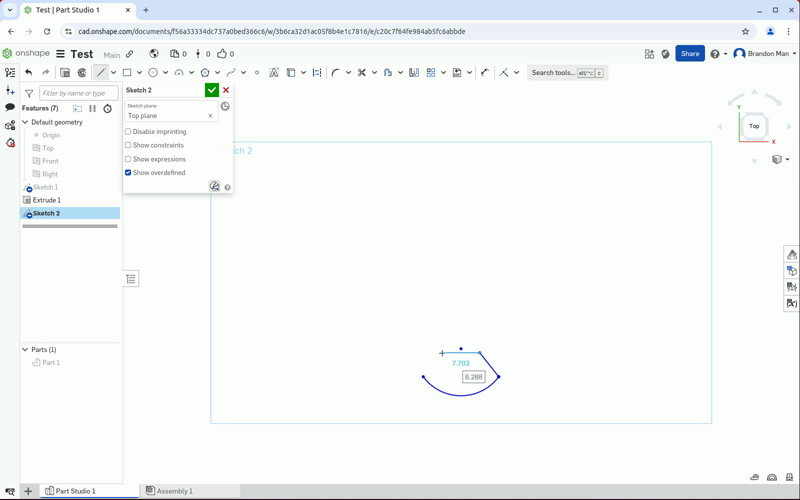
key_up(shift)
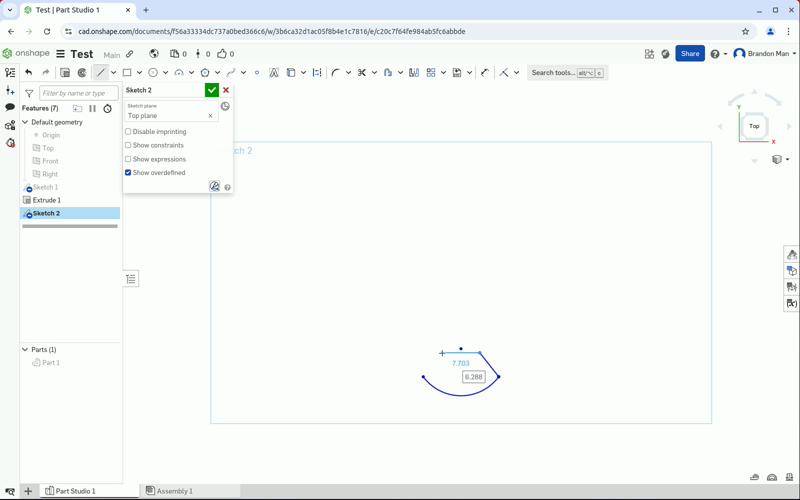
mouse_move(472, 352)
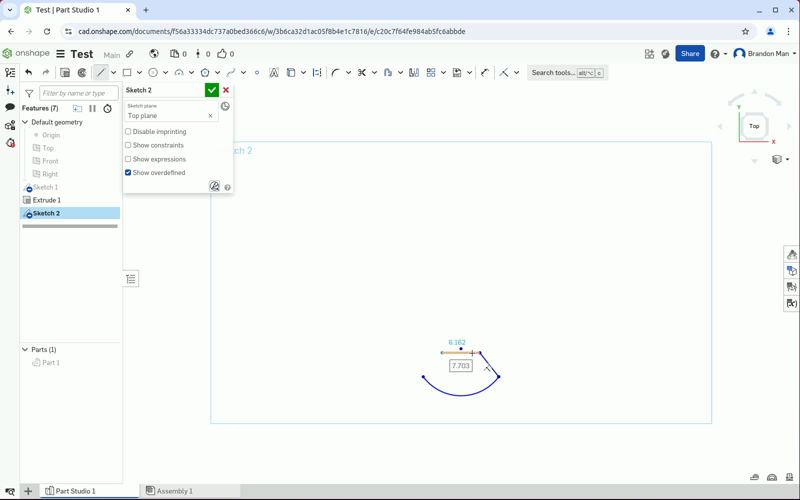
key_down(shift)
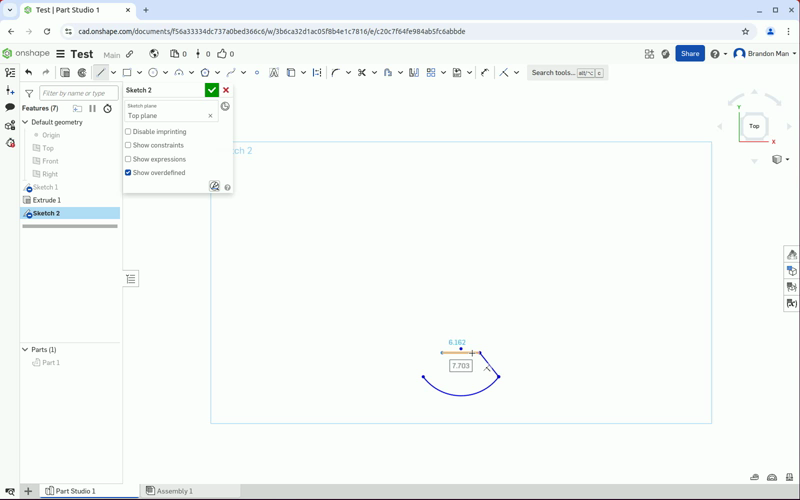
mouse_move(423, 376)
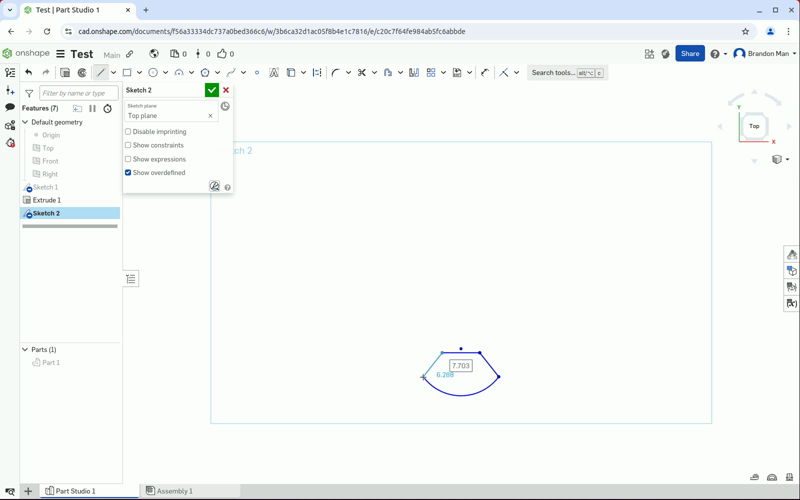
key_up(shift)
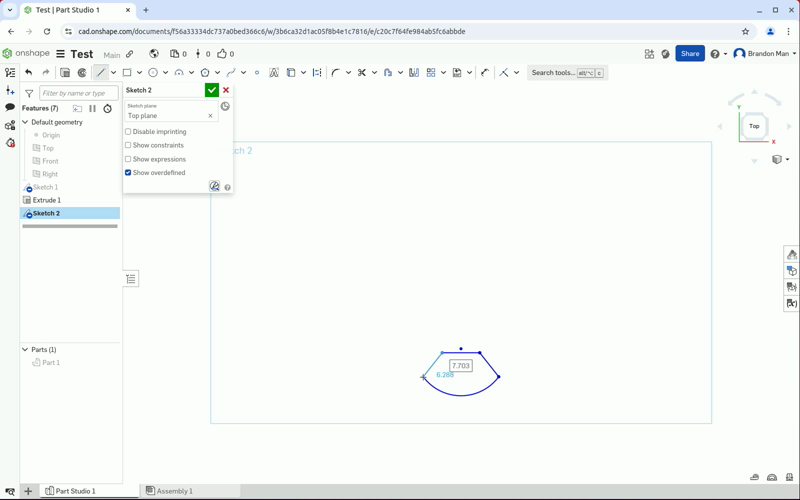
click(423, 376)
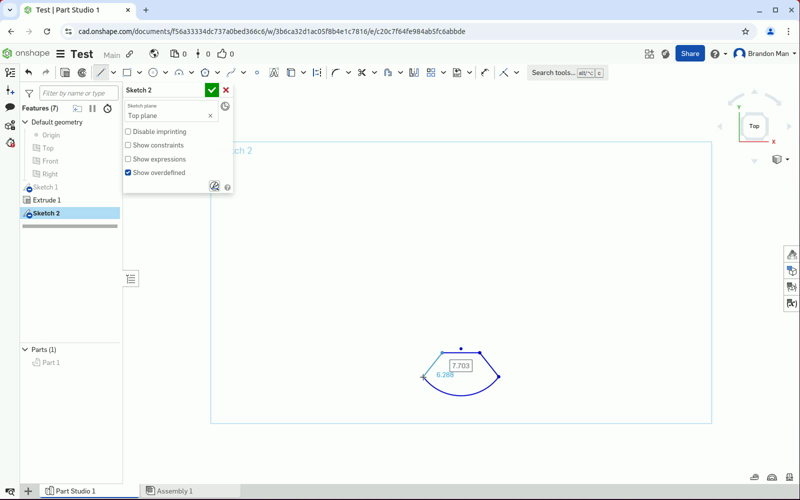
key(esc)
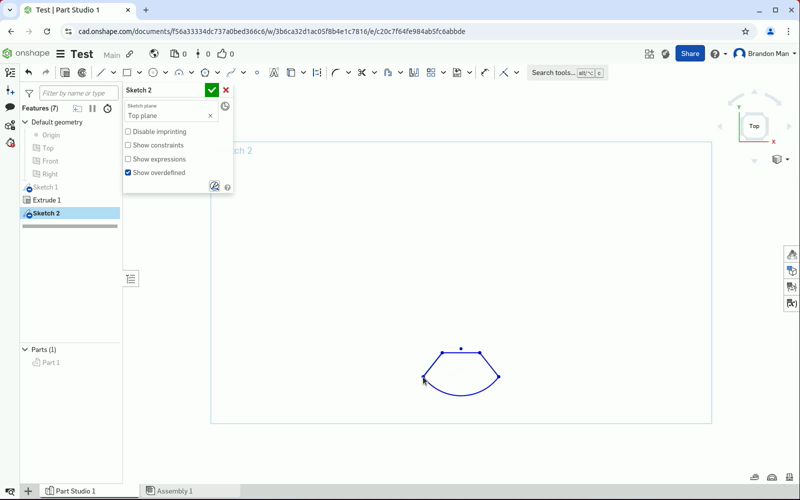
mouse_move(465, 382)
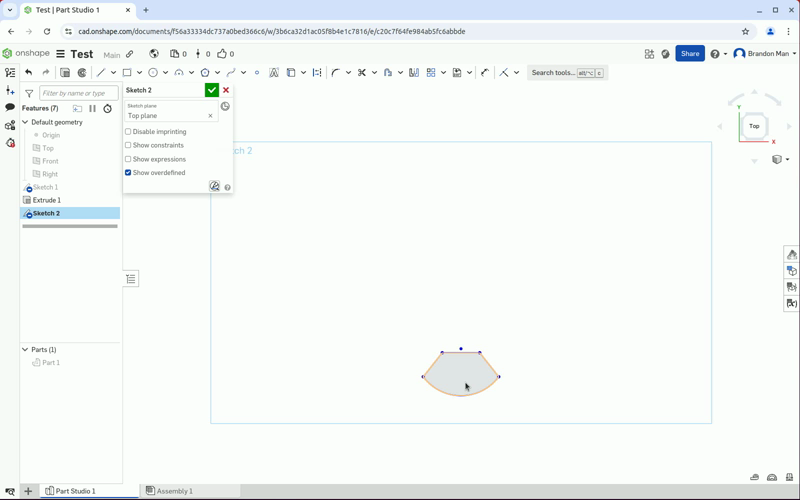
click(465, 382)
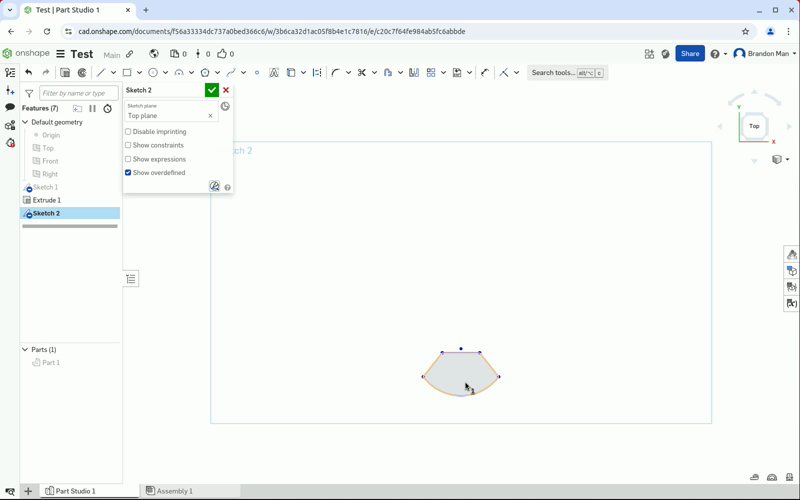
mouse_move(73, 352)
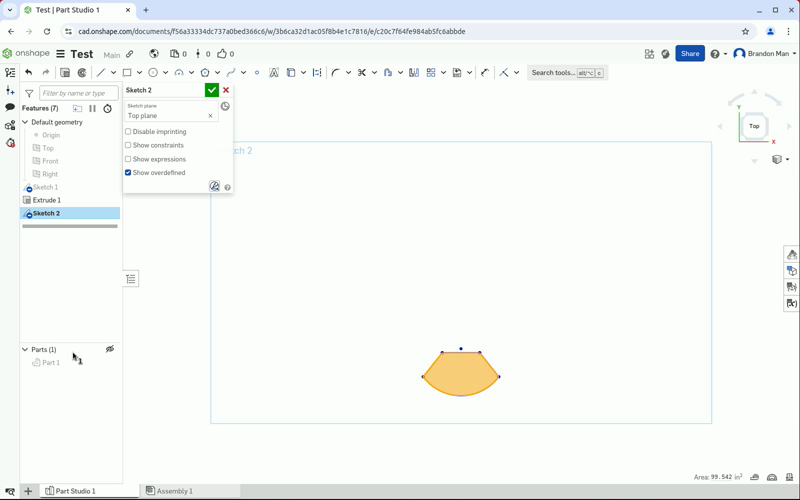
key(shift+y)
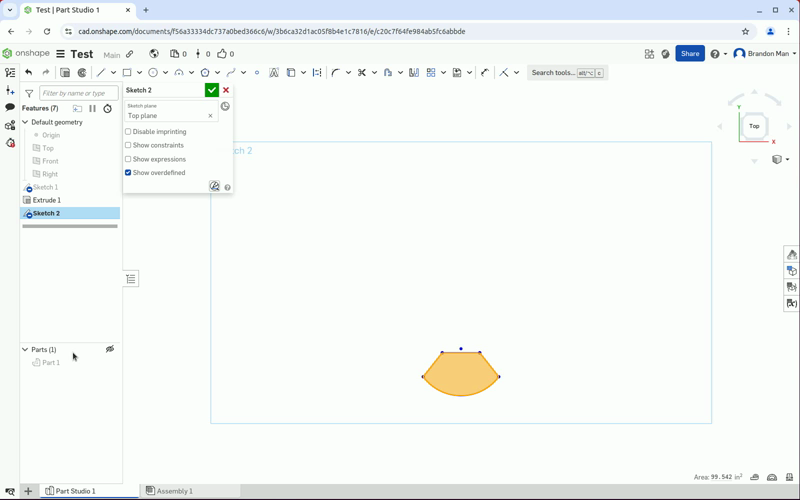
key(shift+e)
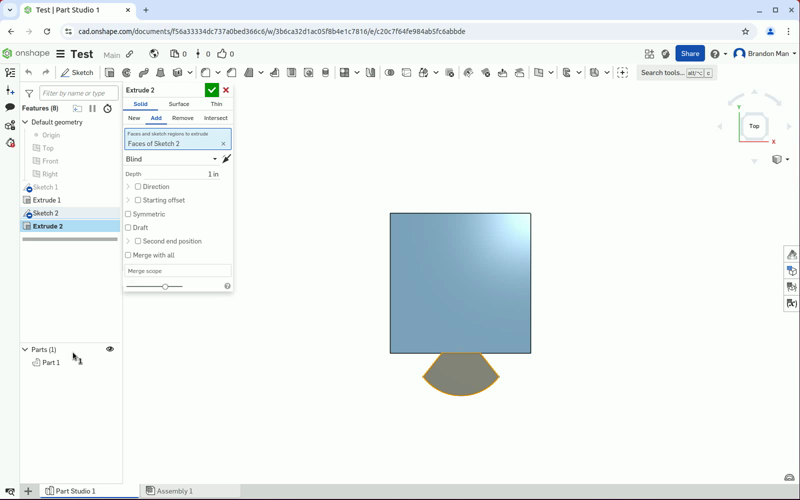
mouse_move(143, 106)
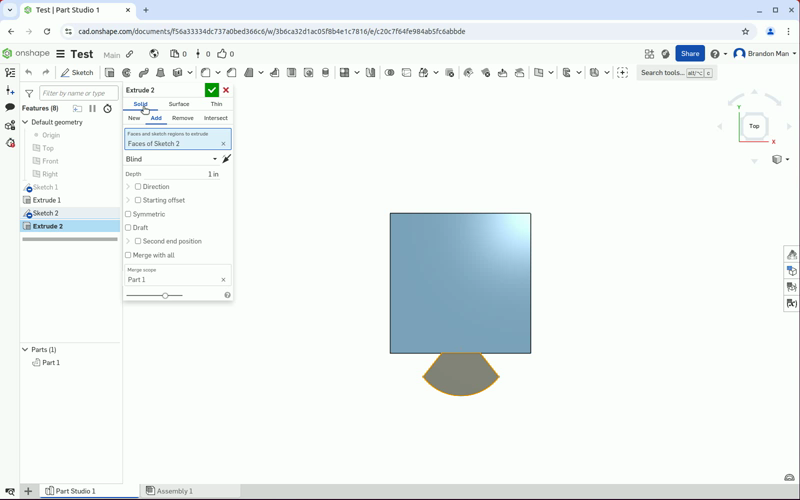
click(143, 106)
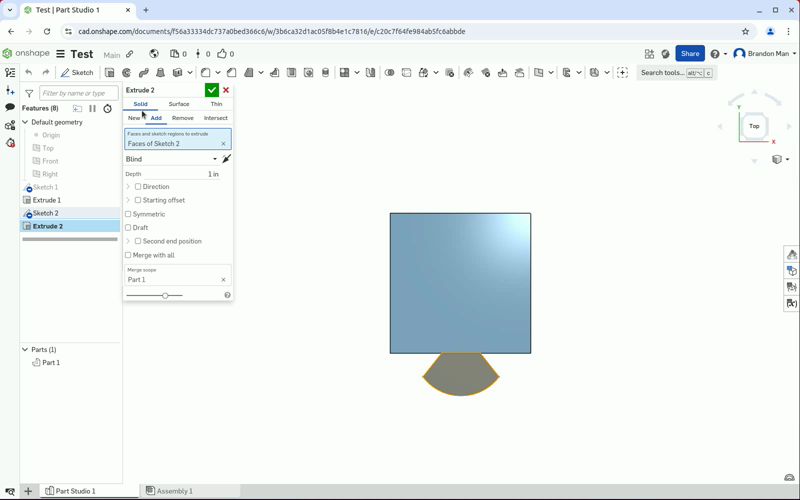
mouse_move(137, 120)
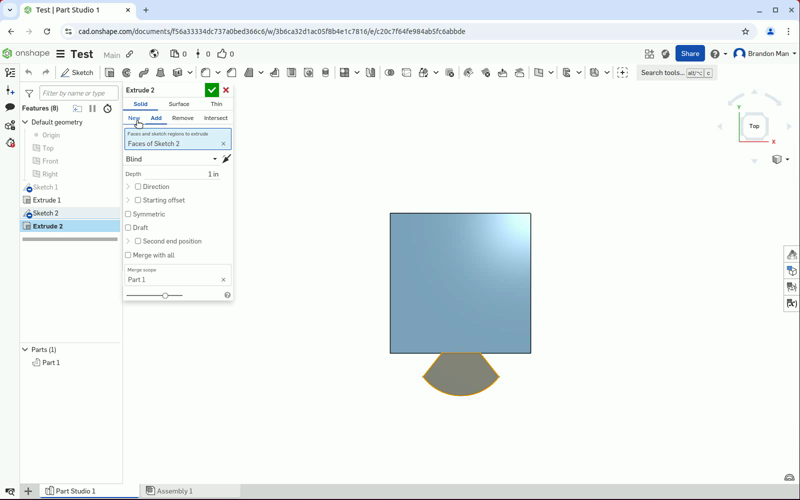
click(137, 120)
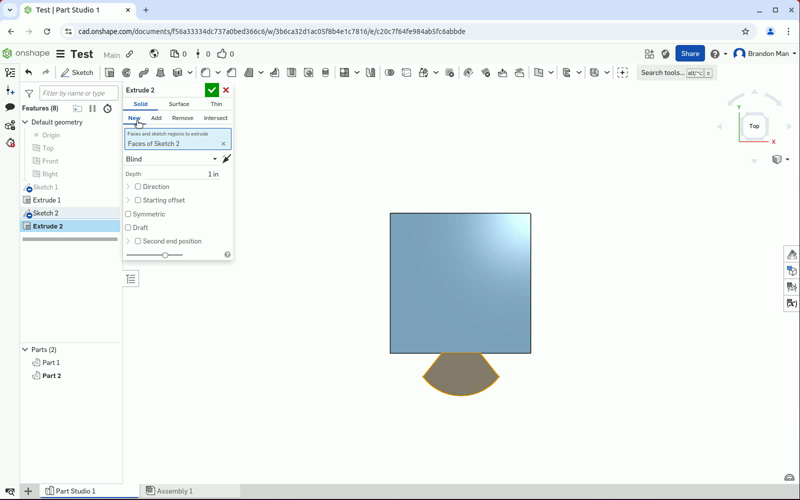
key(tab, 4)
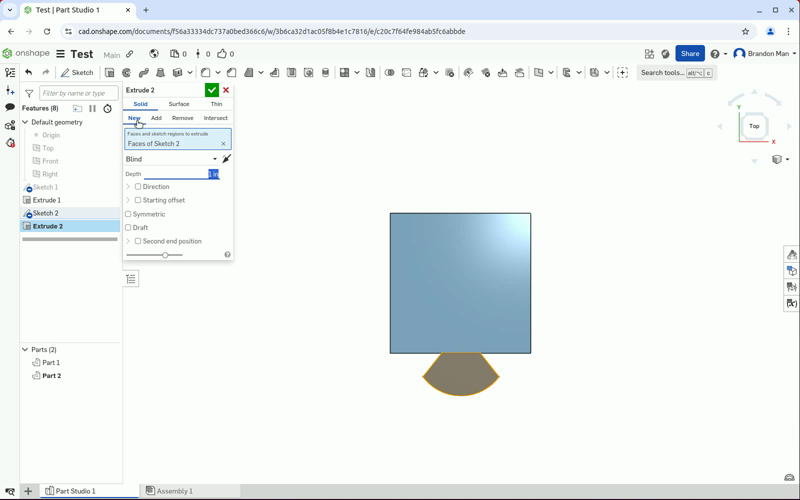
text(7.703)
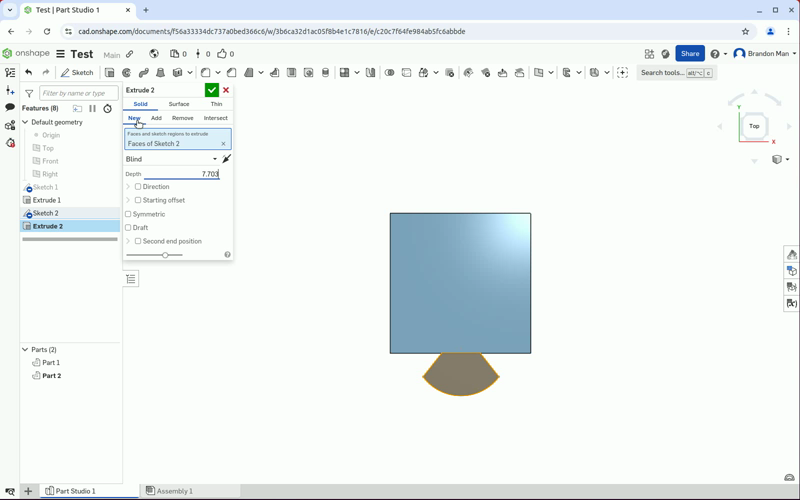
key(enter)
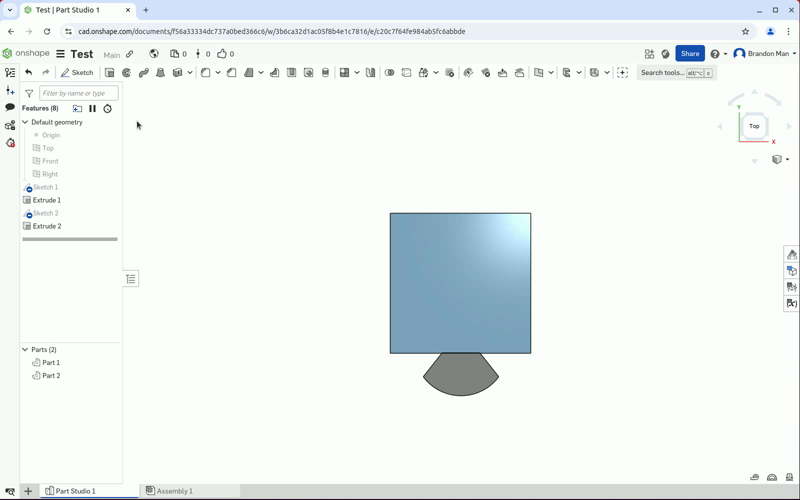
key(shift+h)
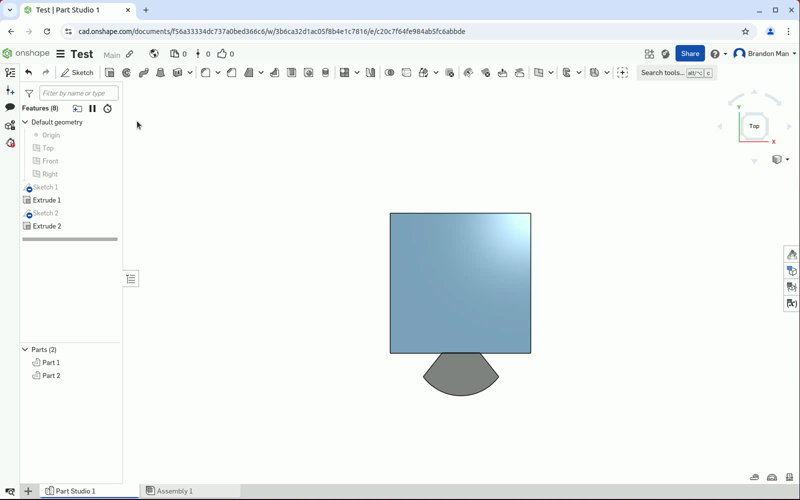
key(shift+h)
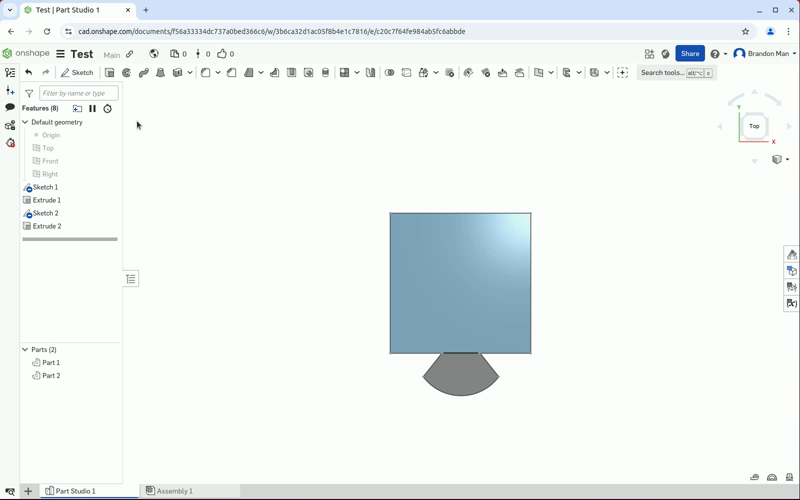
key(shift+7)
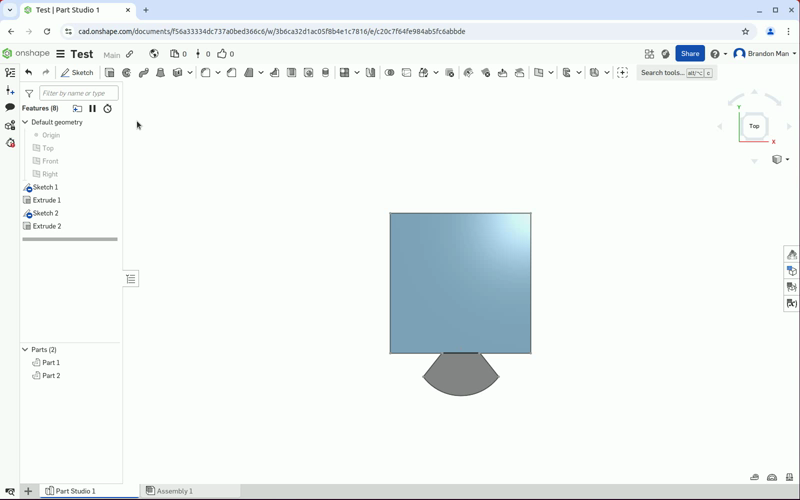
key(up, 3)
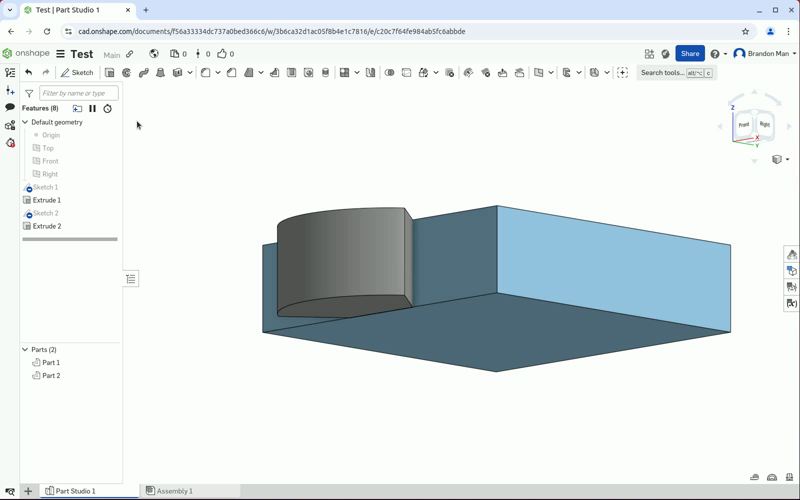
key(left, 3)
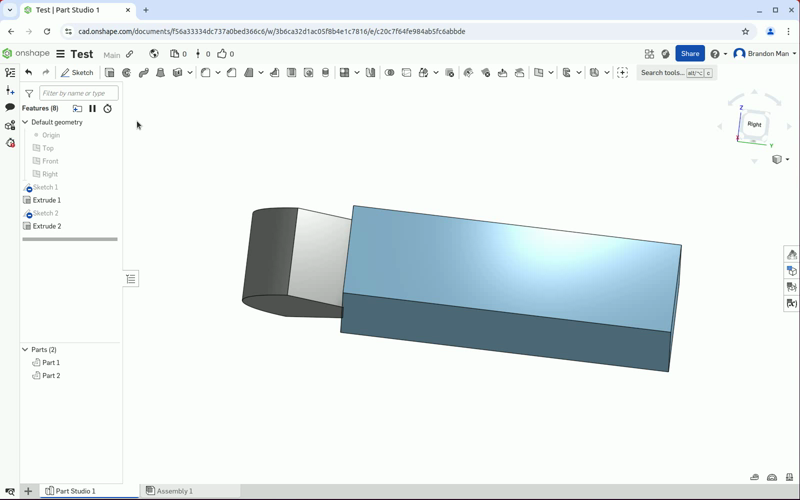
key(right, 3)
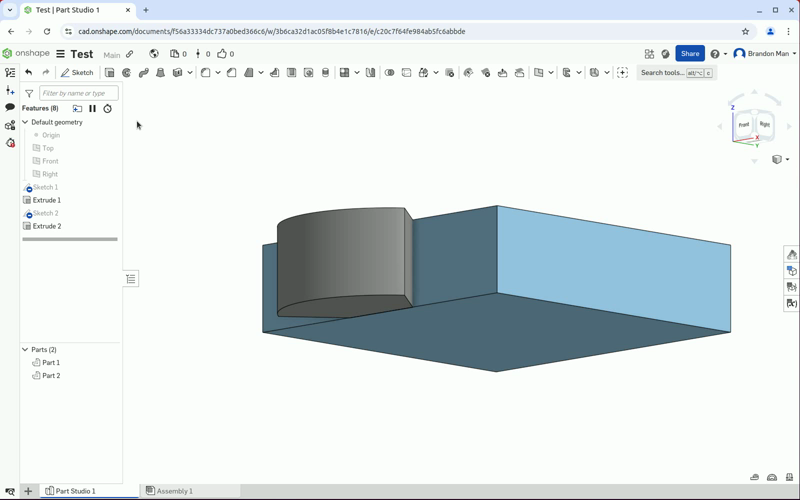
key(down, 3)
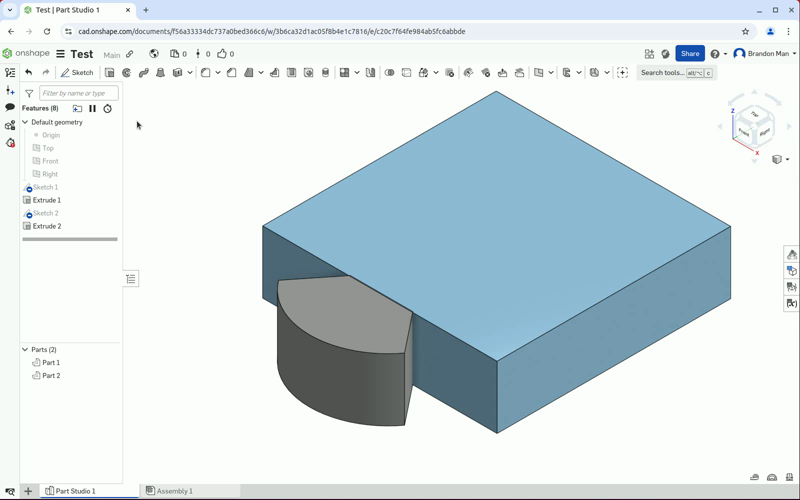
mouse_move(73, 189)
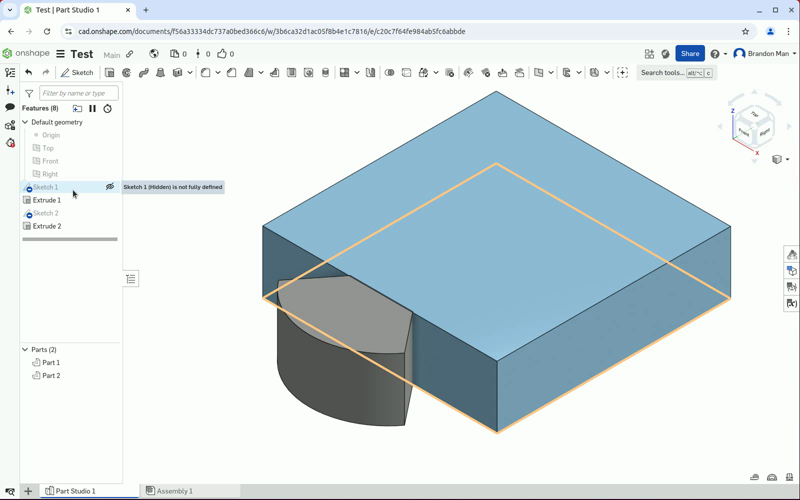
click(73, 189)